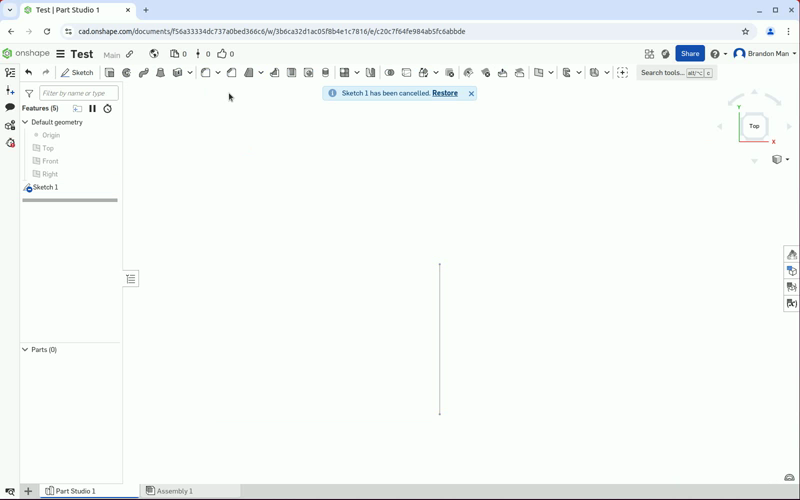
key(shift+h)
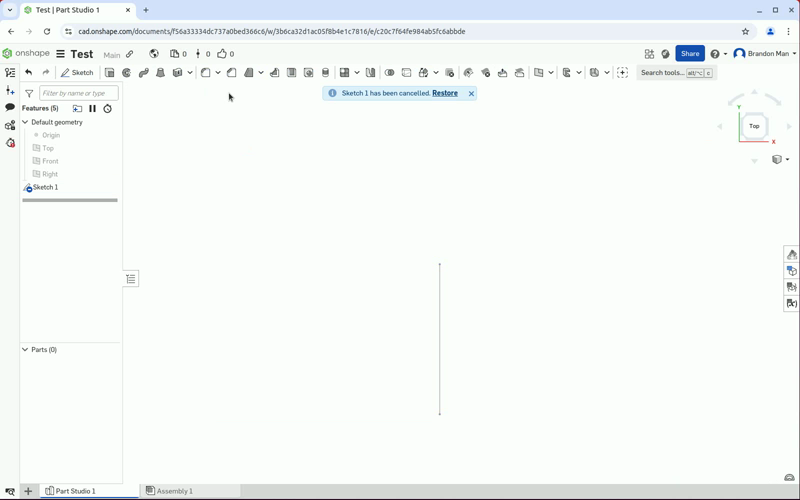
key(shift+s)
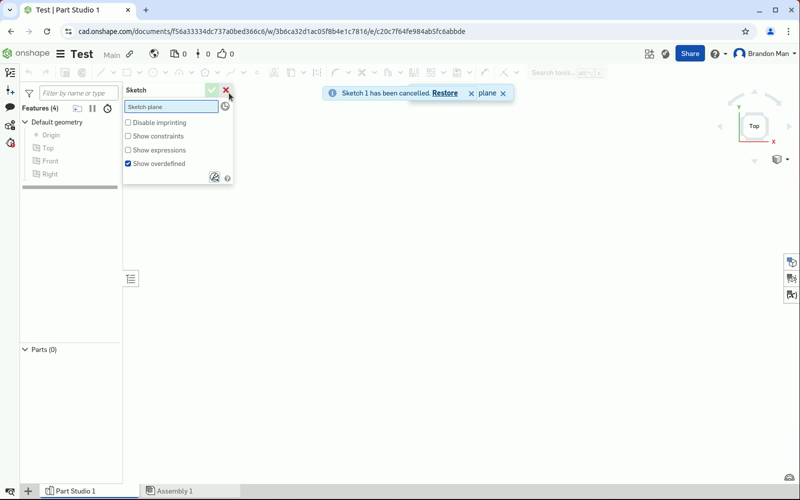
mouse_move(73, 150)
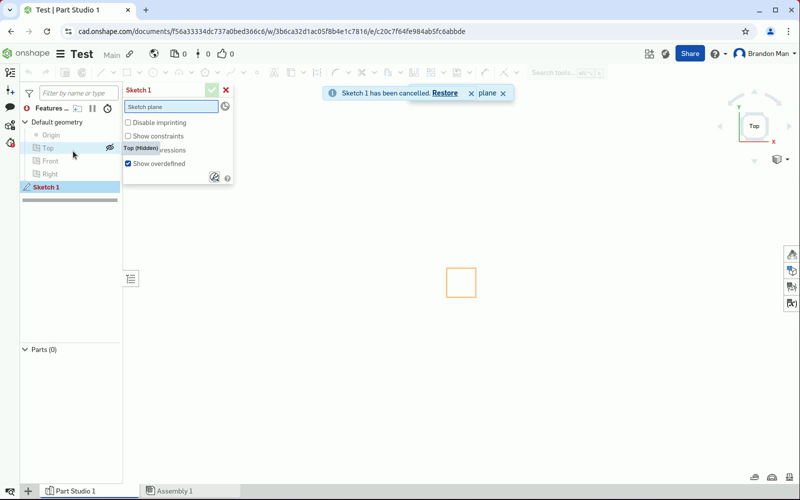
click(73, 150)
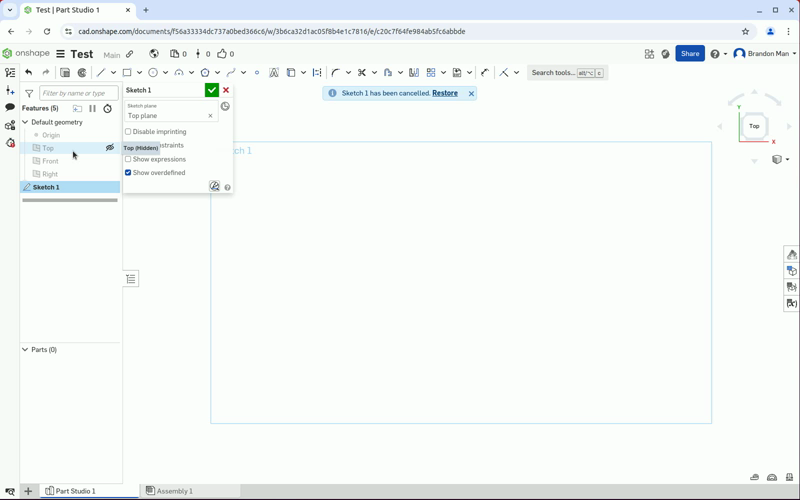
mouse_move(73, 352)
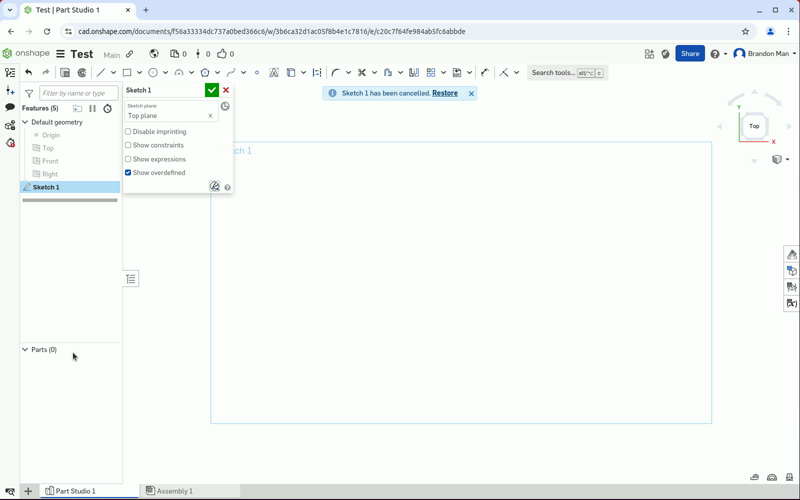
key(y)
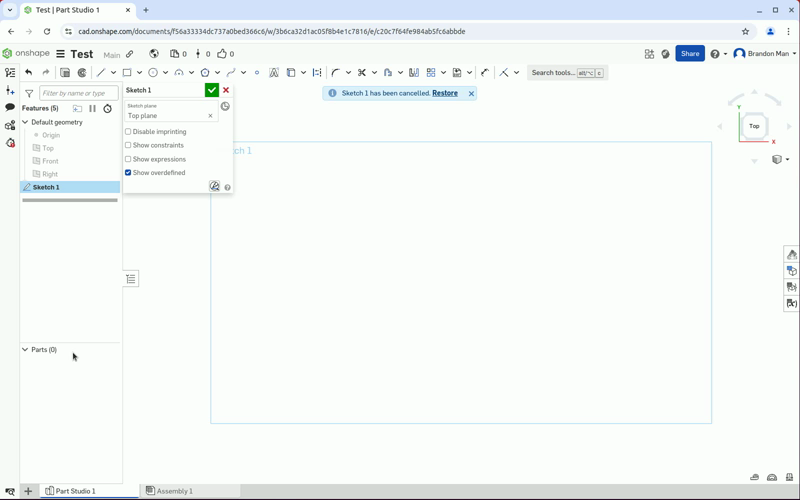
key(l)
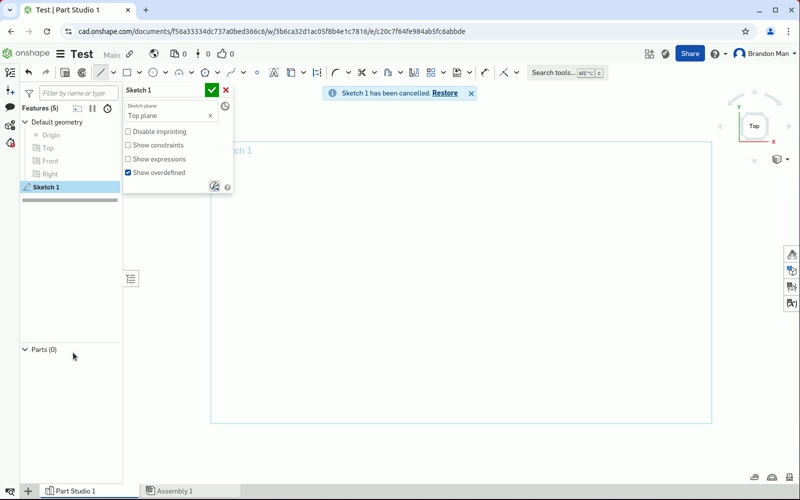
key_down(shift)
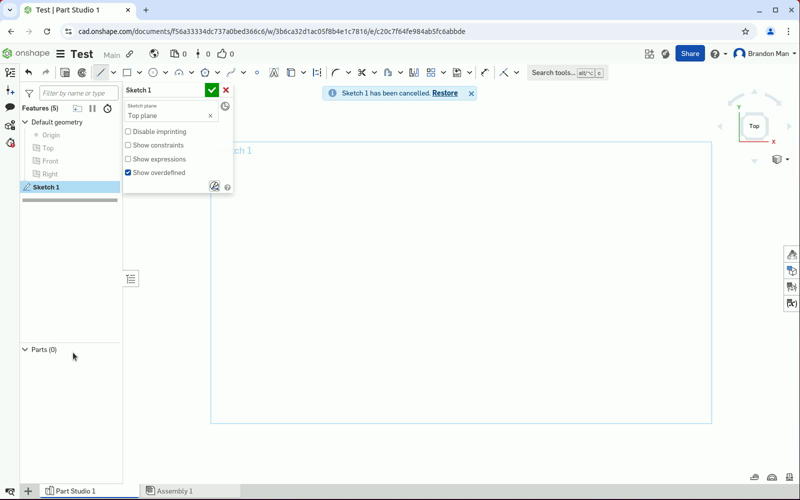
mouse_move(348, 395)
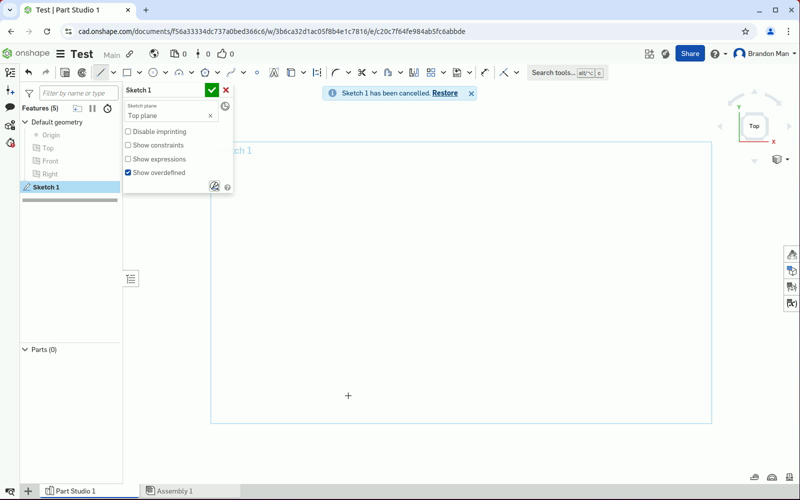
click(348, 395)
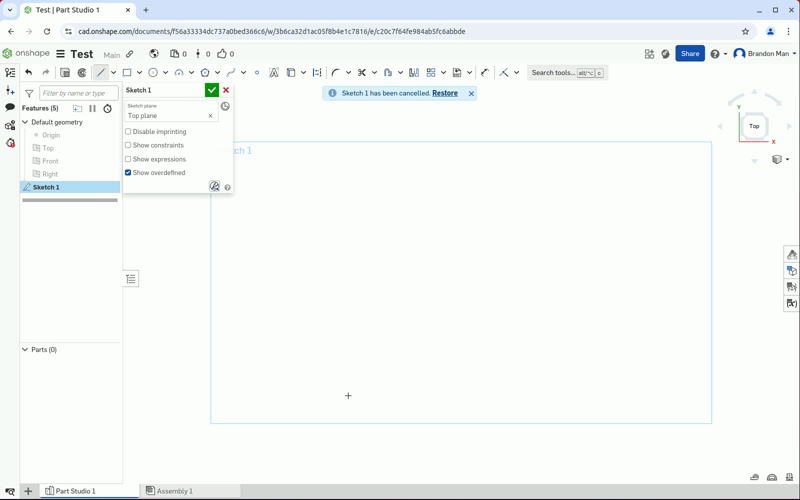
key_up(shift)
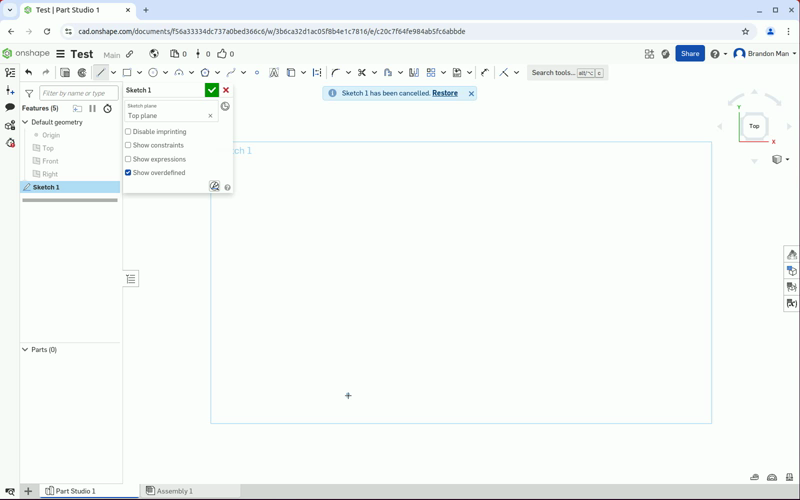
key_down(shift)
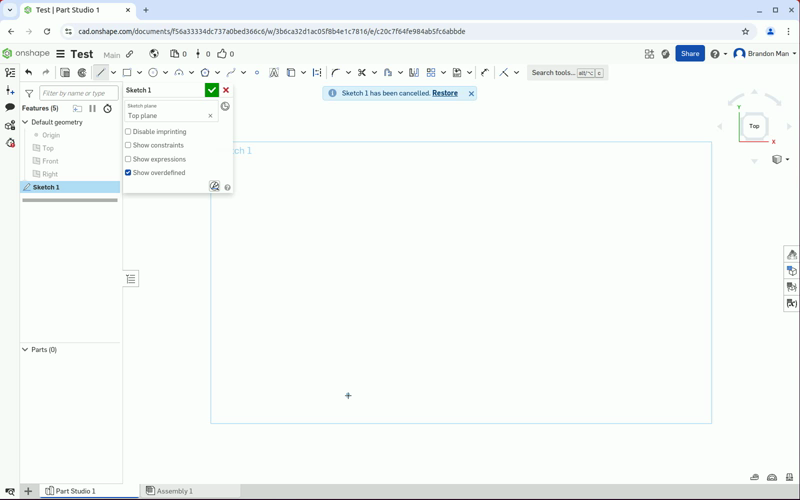
mouse_move(572, 395)
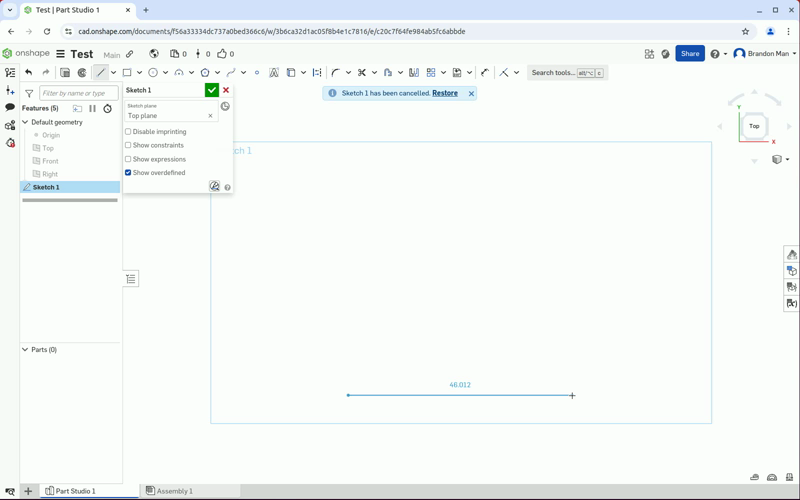
click(572, 395)
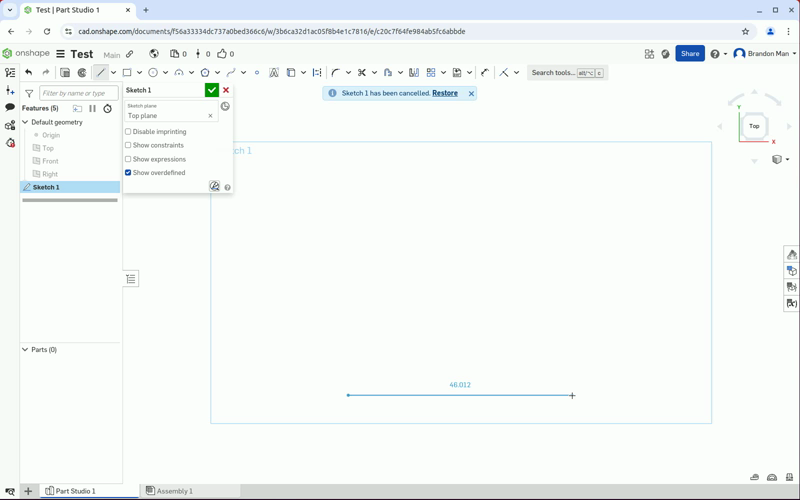
key_up(shift)
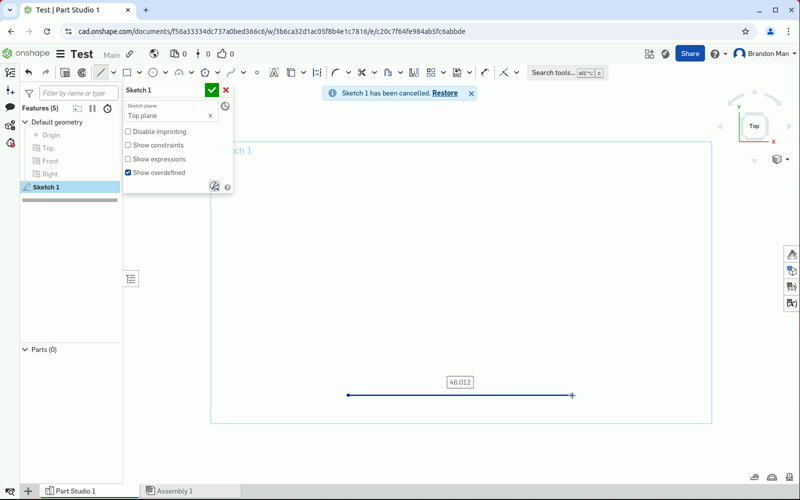
key_down(shift)
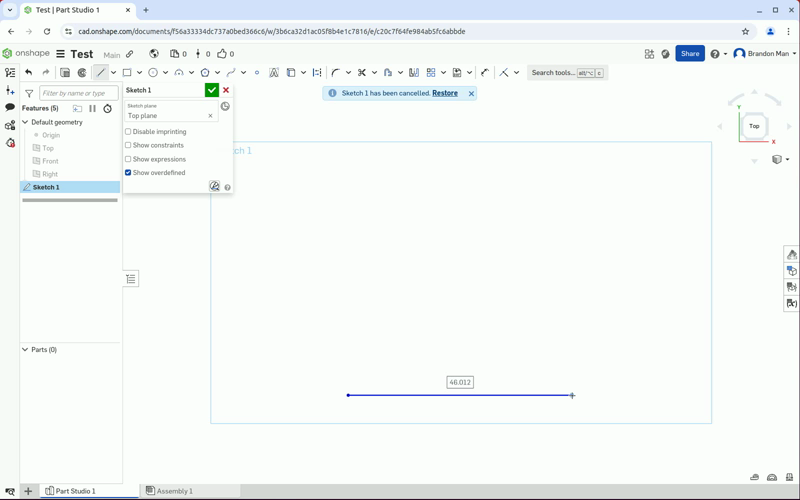
mouse_move(572, 171)
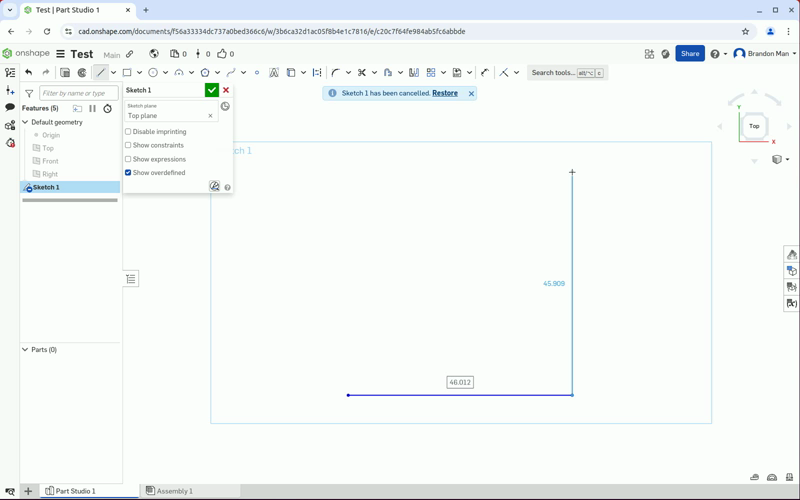
click(572, 171)
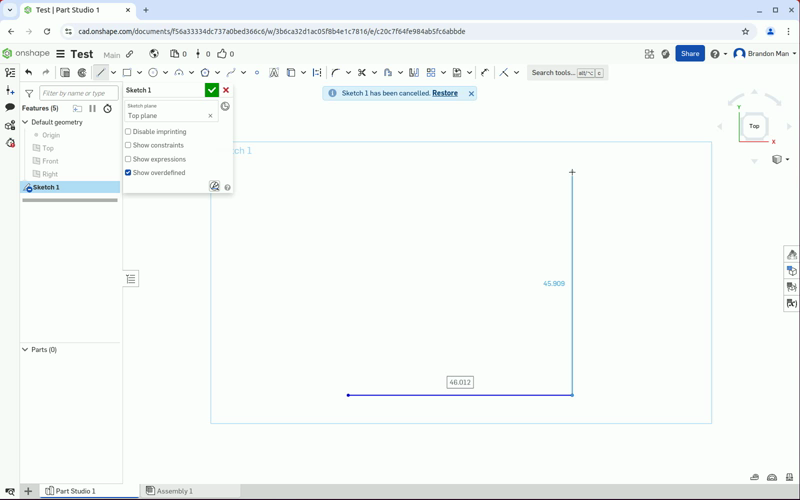
key_up(shift)
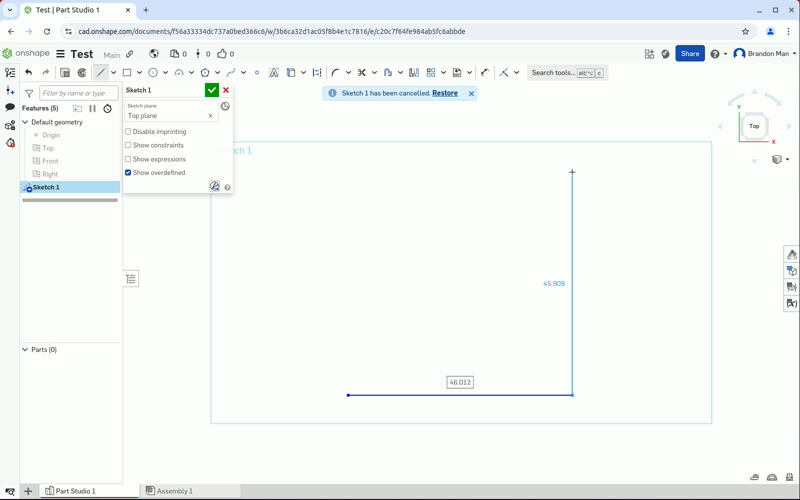
key_down(shift)
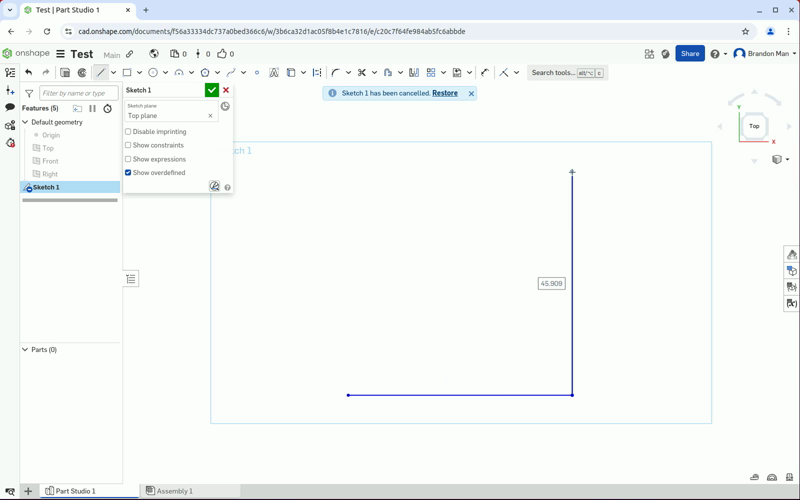
mouse_move(348, 171)
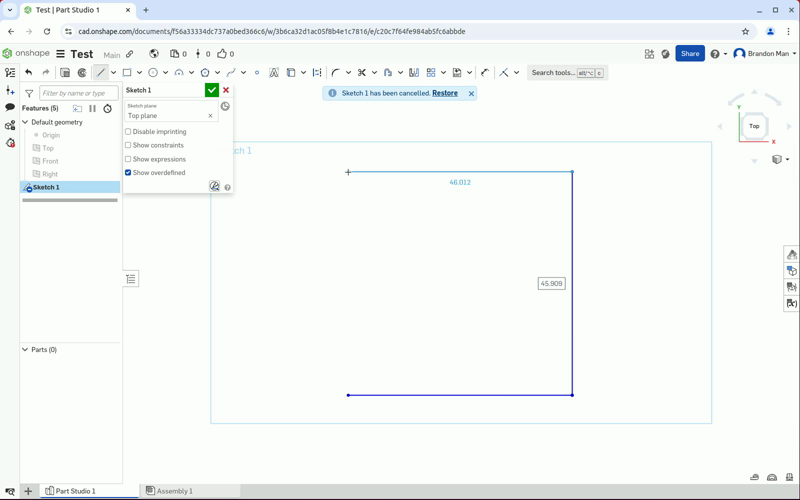
click(348, 171)
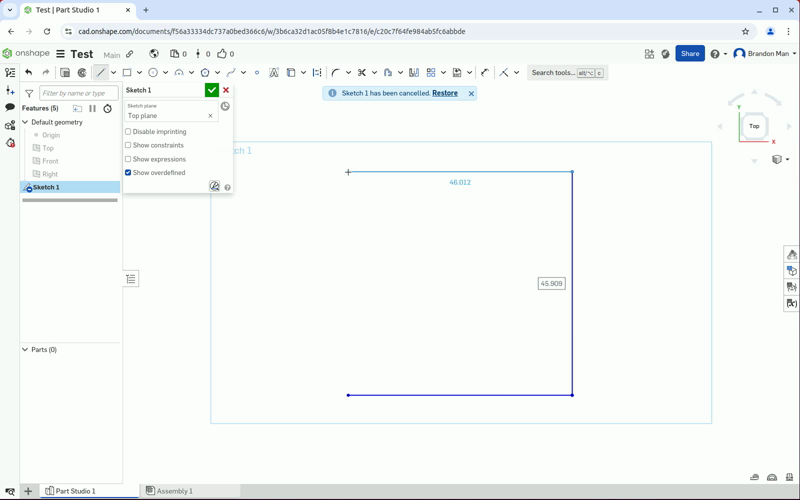
key_up(shift)
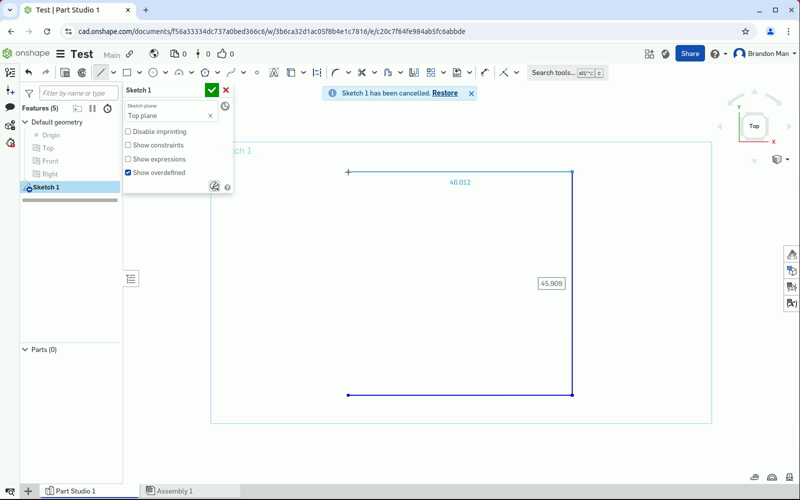
key_down(shift)
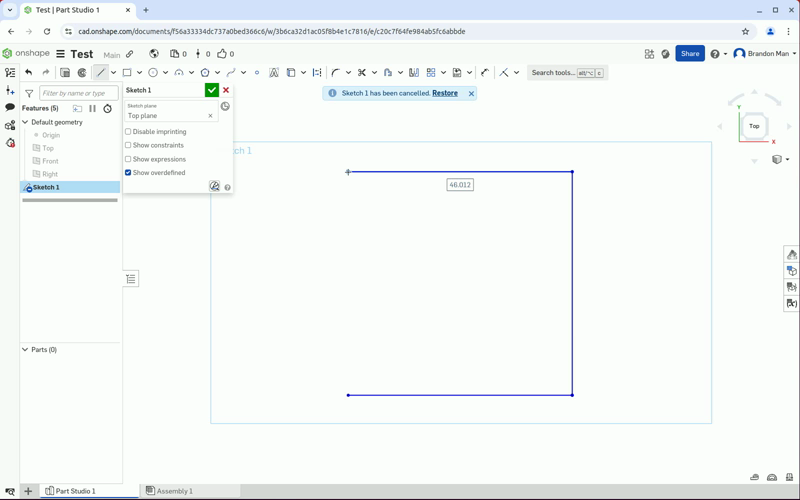
mouse_move(348, 395)
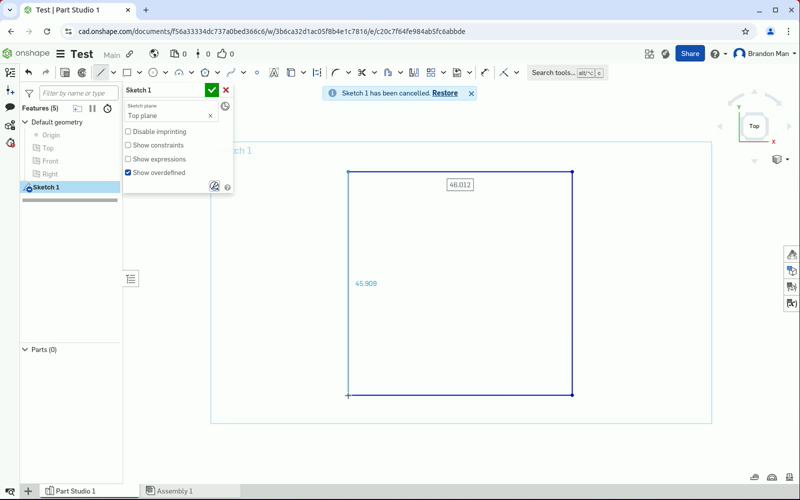
key_up(shift)
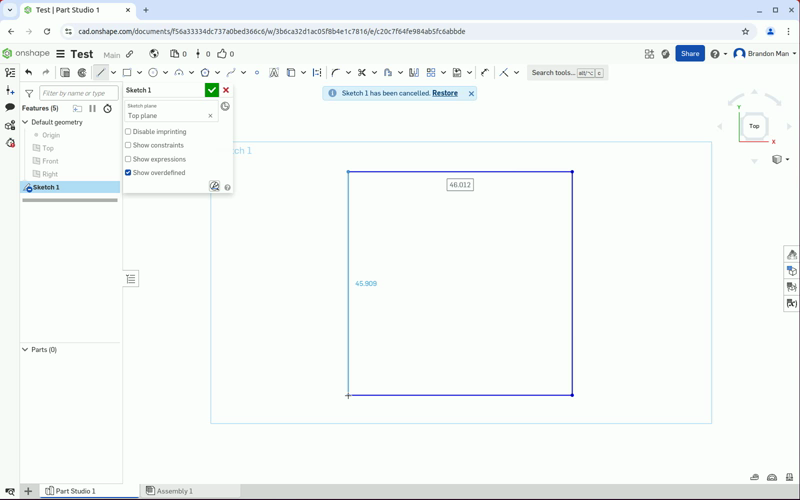
click(348, 395)
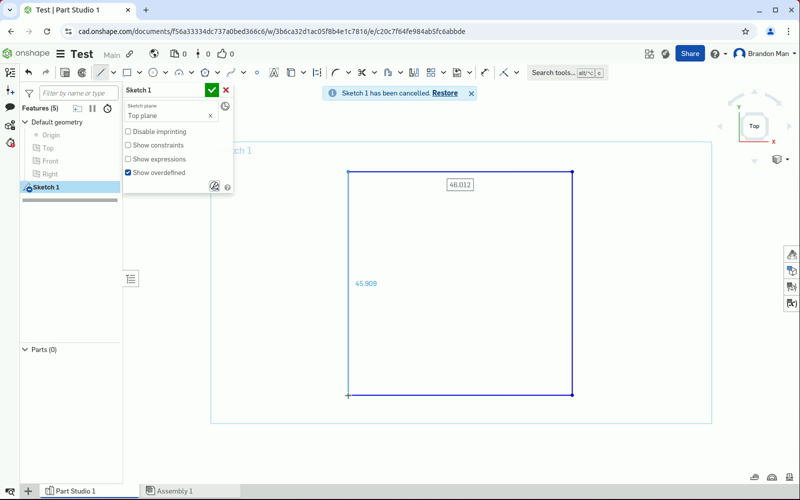
key(esc)
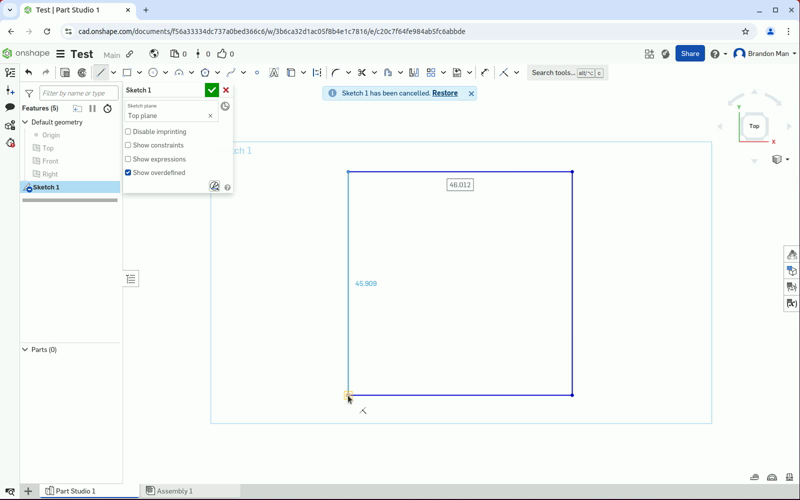
mouse_move(385, 271)
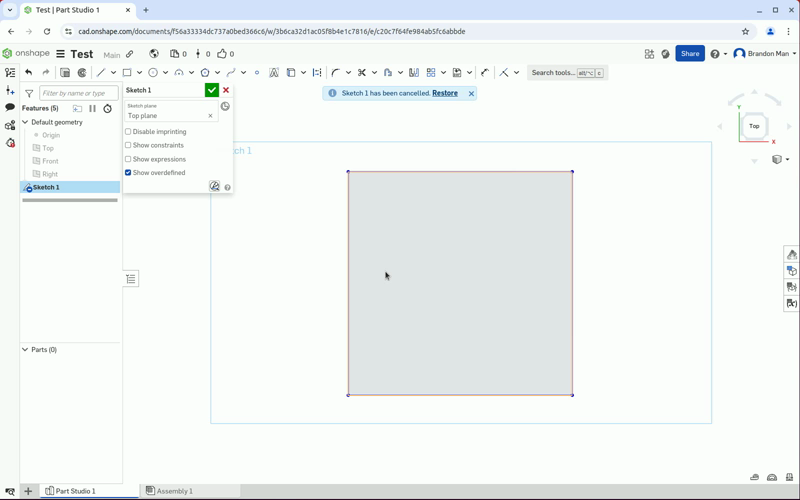
click(385, 271)
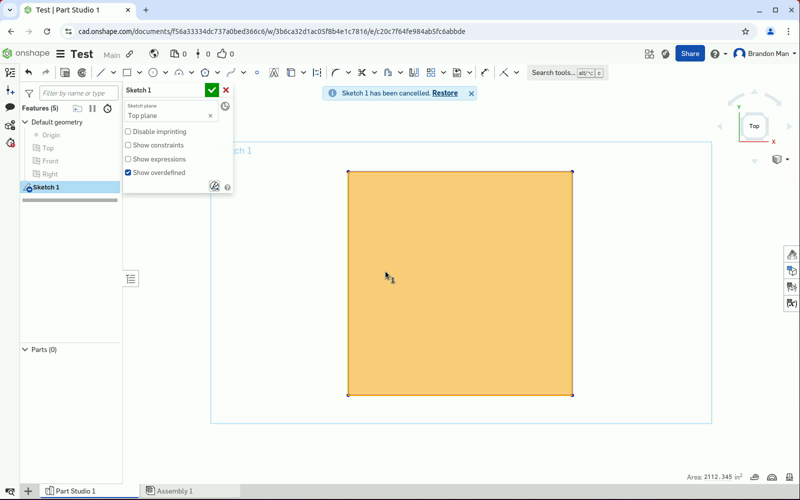
mouse_move(73, 352)
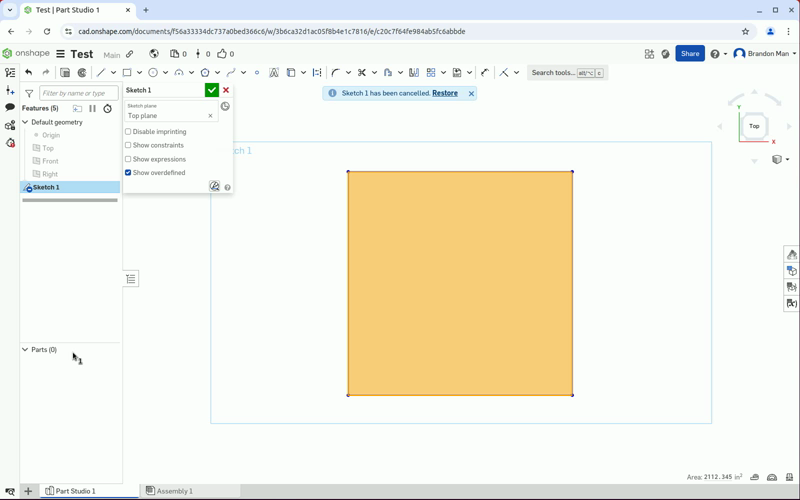
key(shift+y)
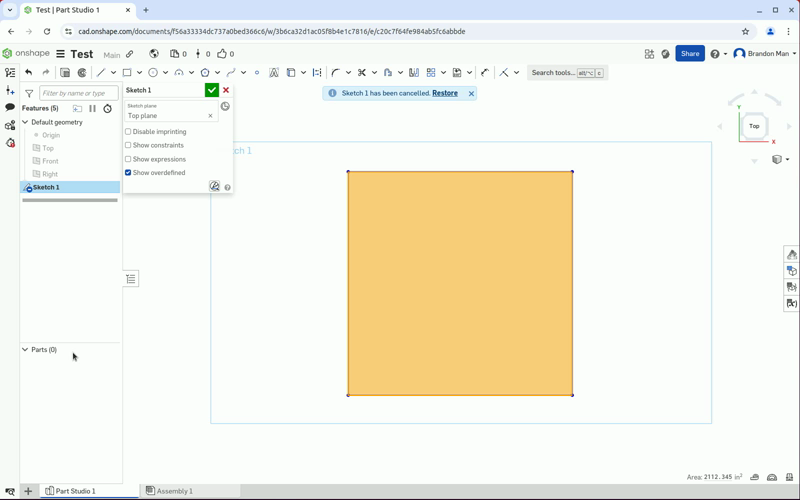
key(shift+e)
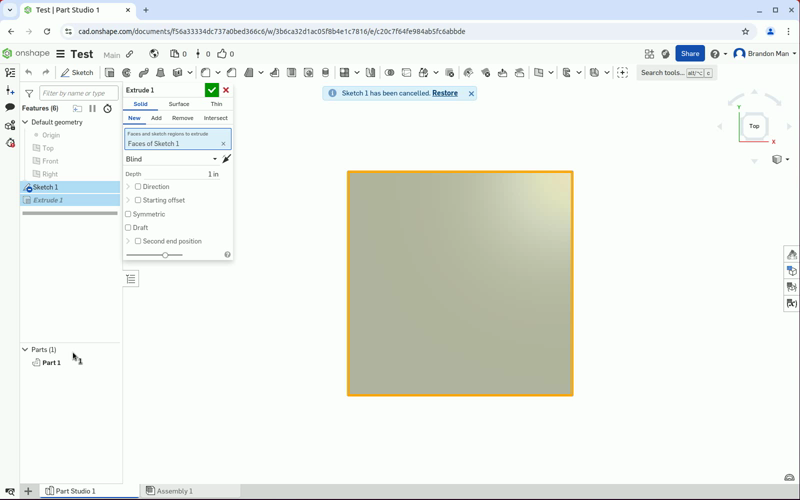
mouse_move(143, 106)
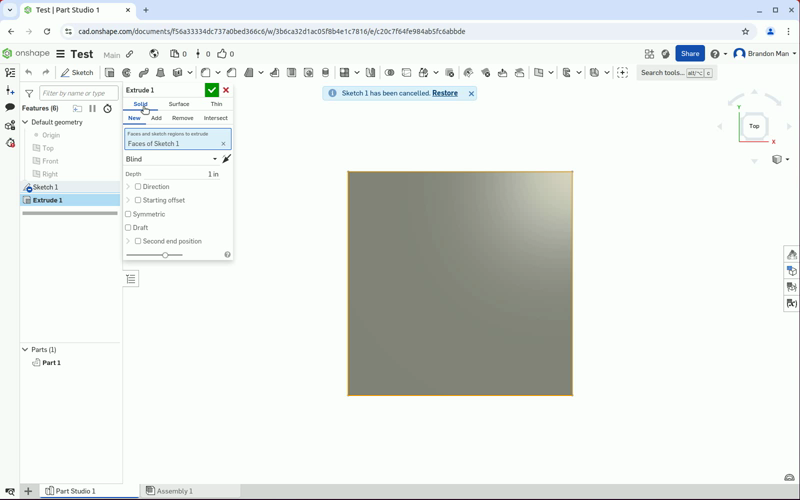
click(143, 106)
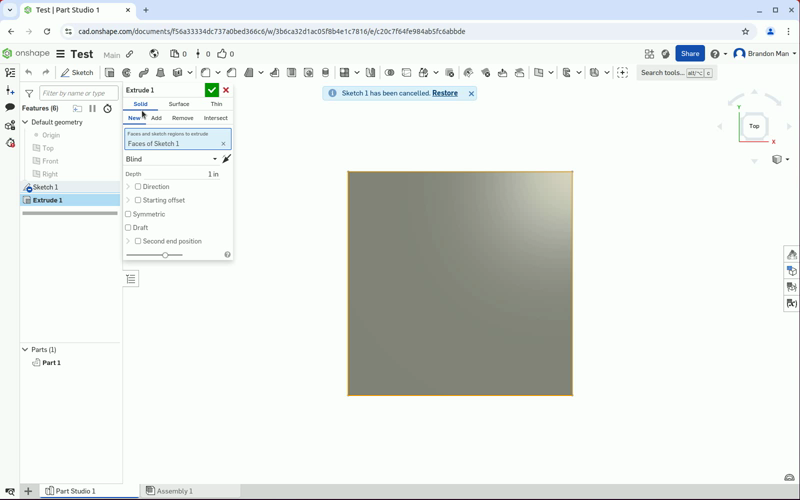
mouse_move(137, 120)
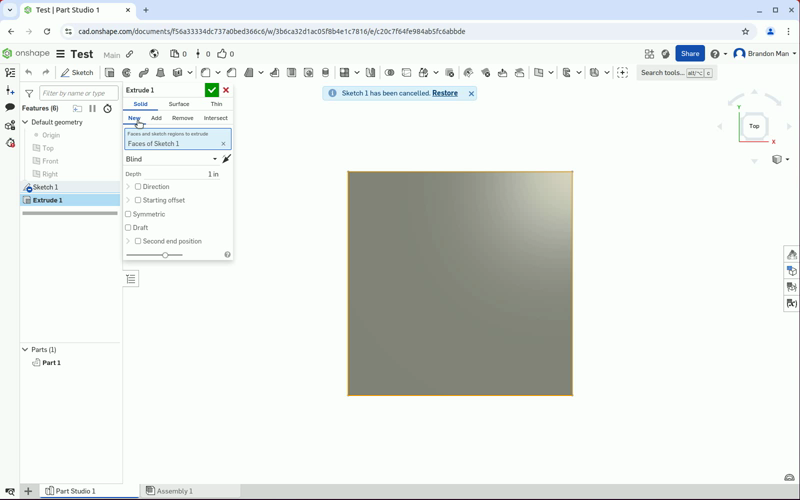
click(137, 120)
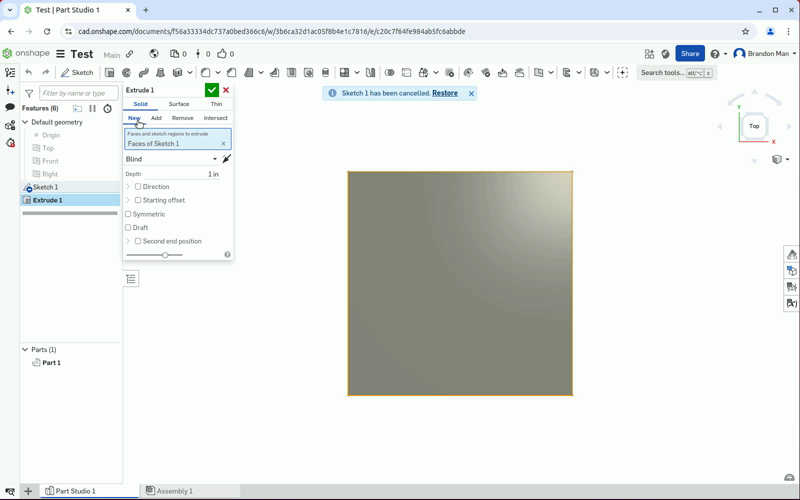
key(tab, 4)
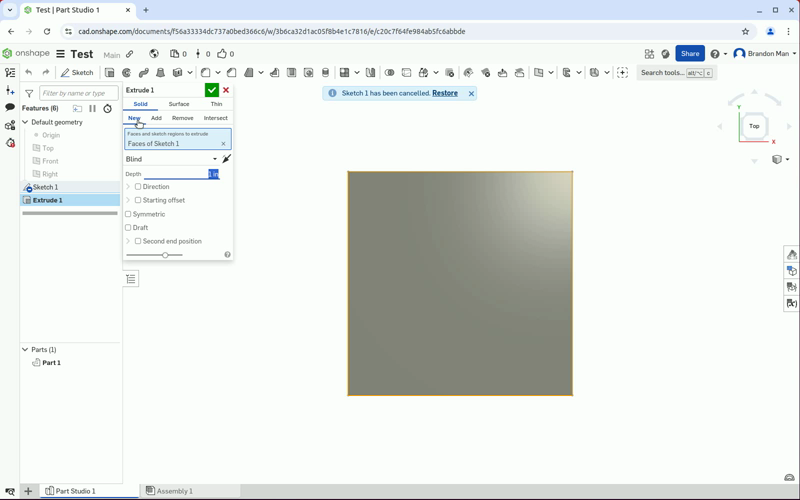
text(11.313)
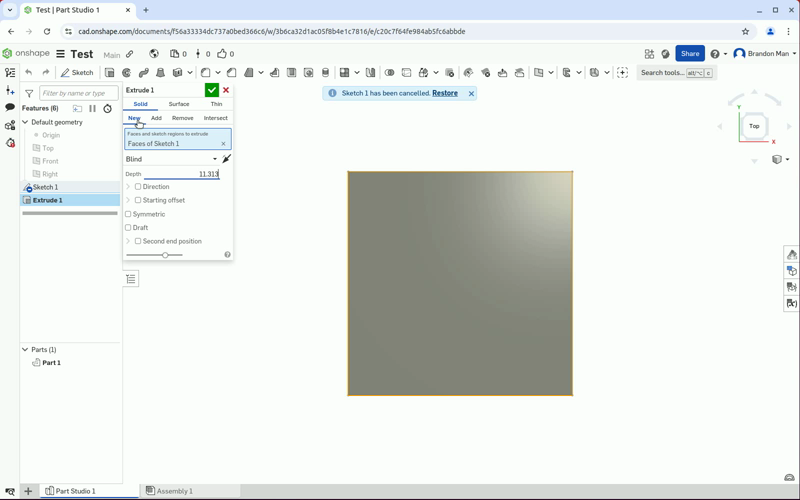
key(enter)
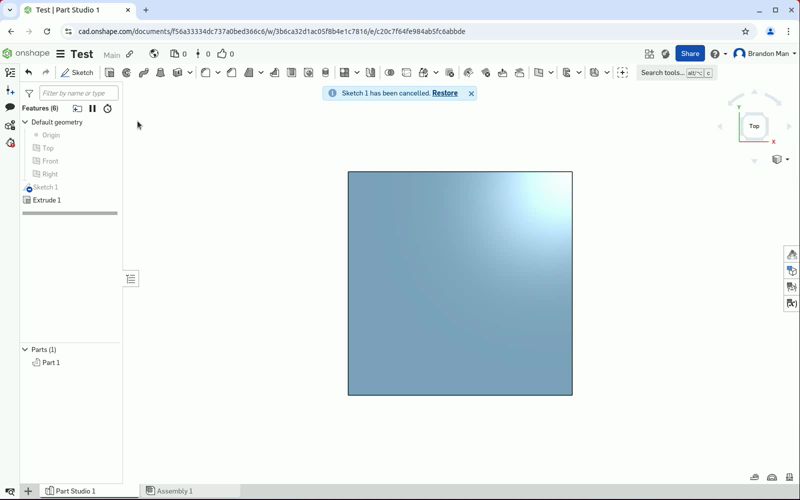
key(shift+h)
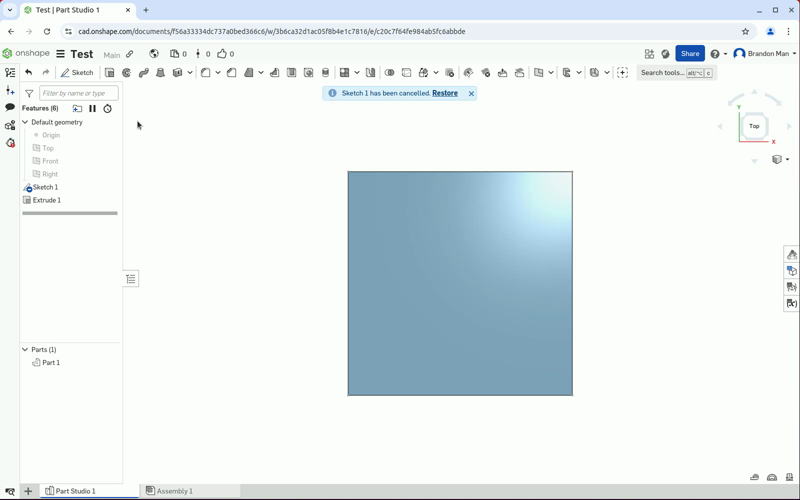
key(shift+h)
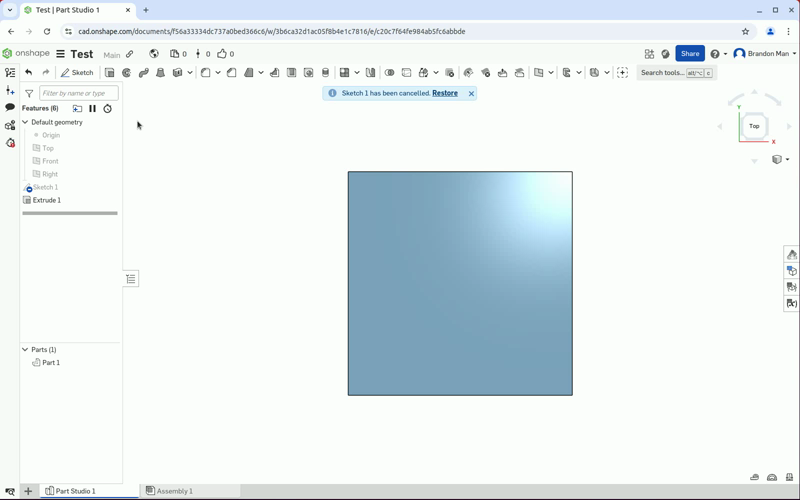
mouse_move(73, 189)
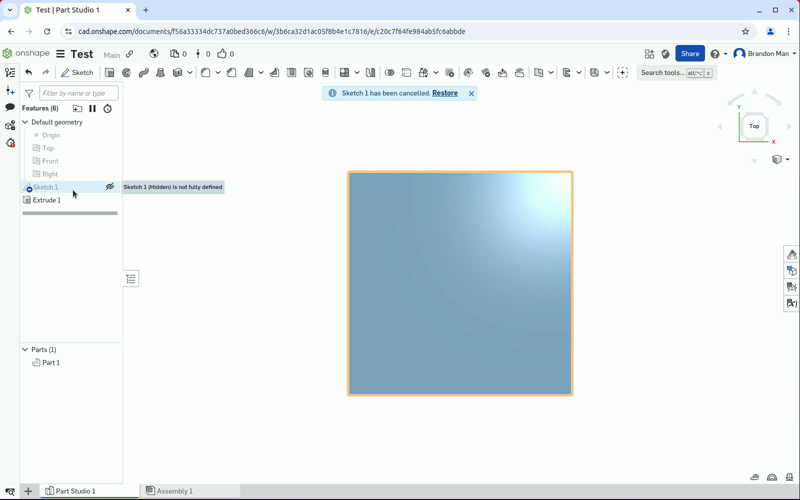
click(73, 189)
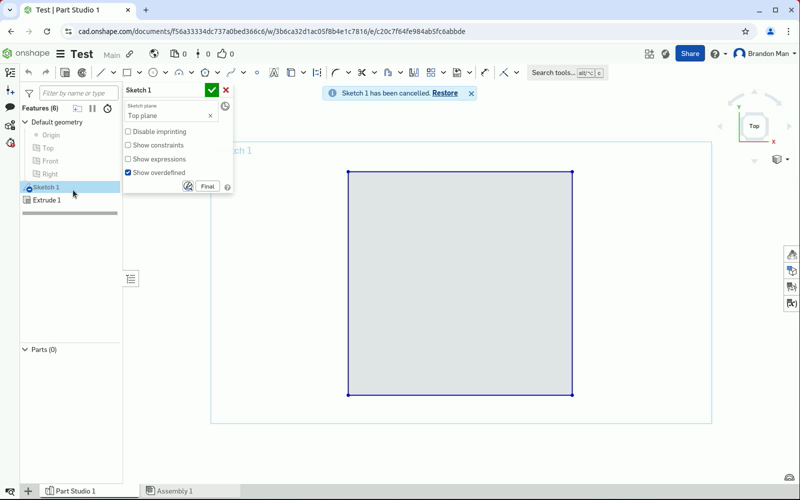
mouse_move(229, 92)
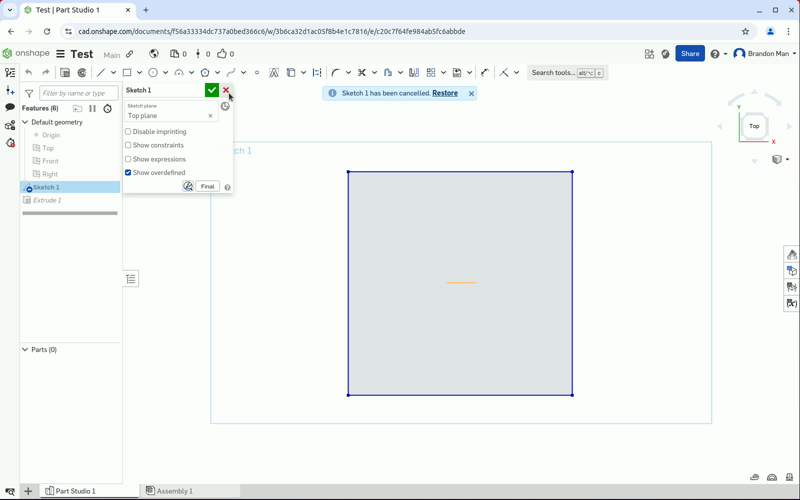
click(229, 92)
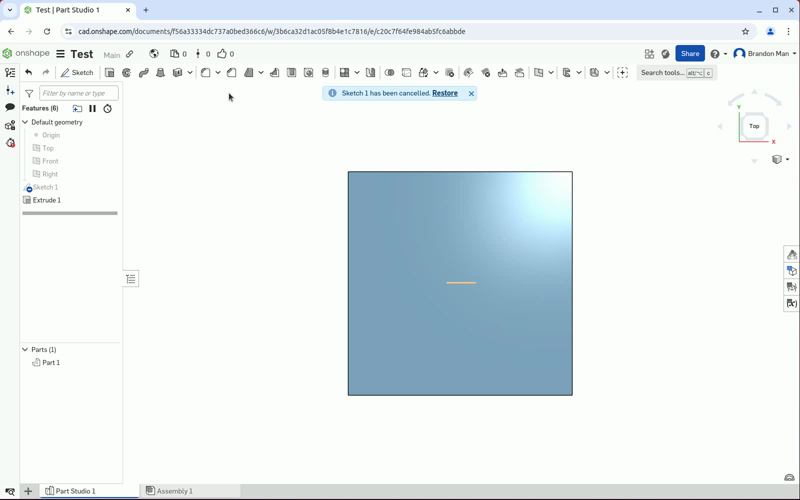
mouse_move(541, 75)
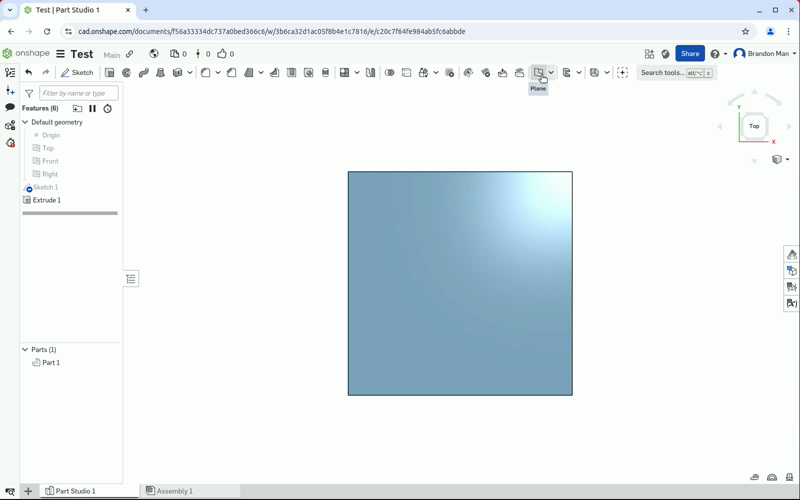
click(541, 75)
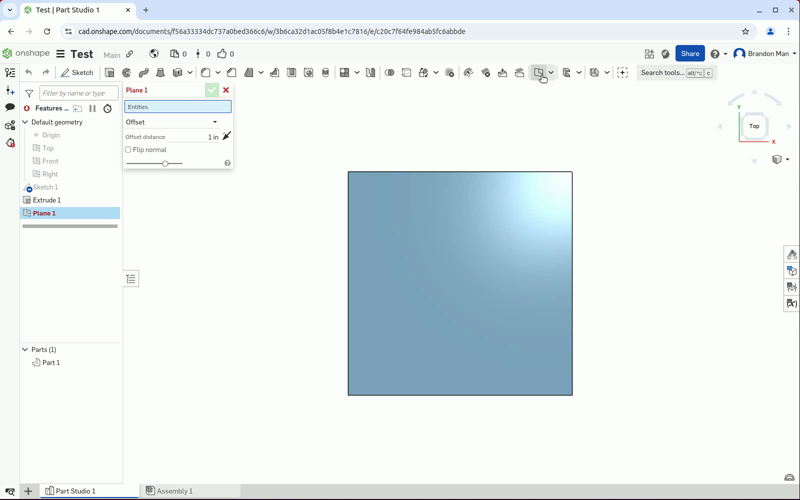
mouse_move(73, 150)
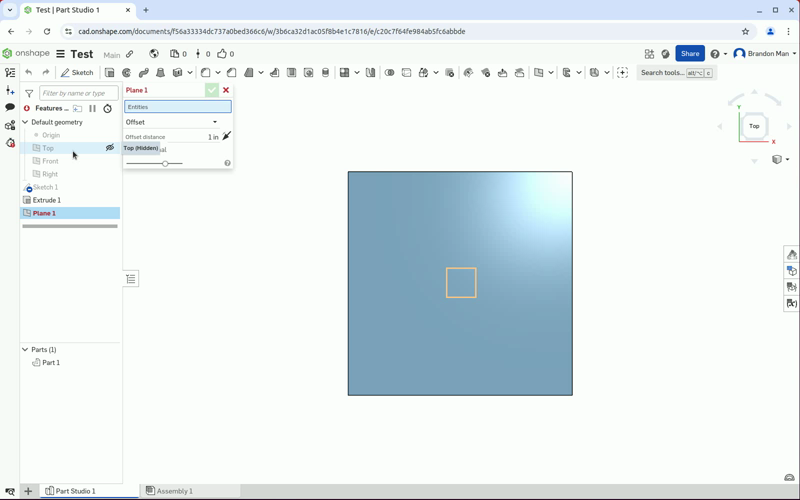
click(73, 150)
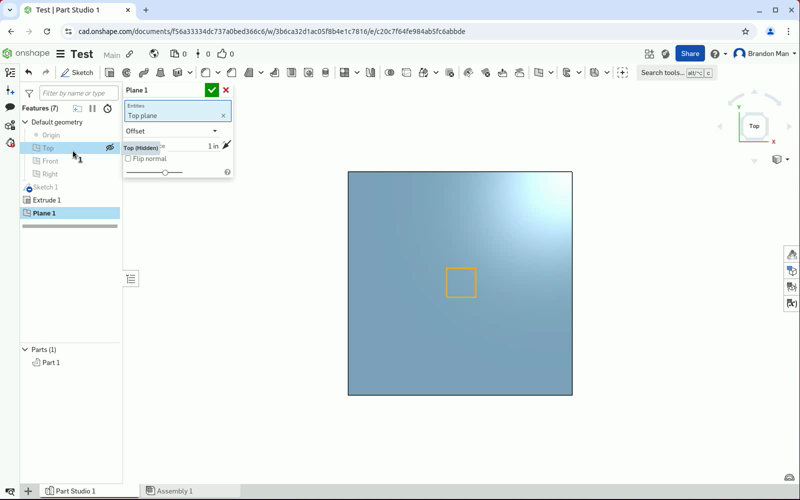
key(tab, 2)
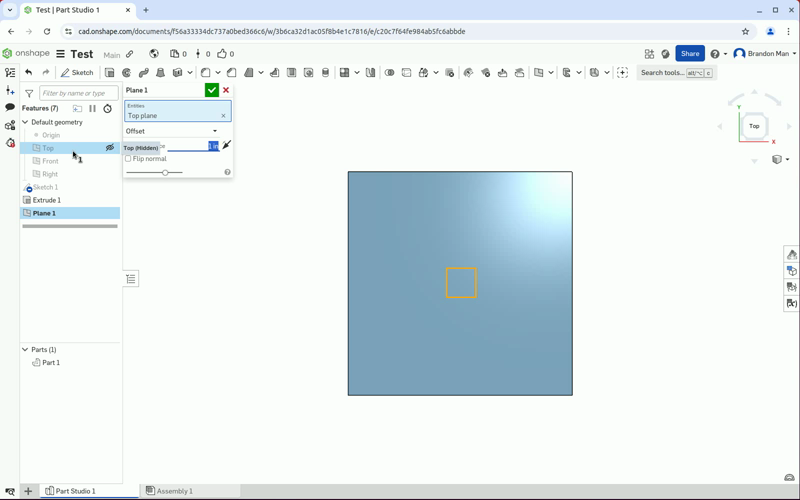
text(11.308)
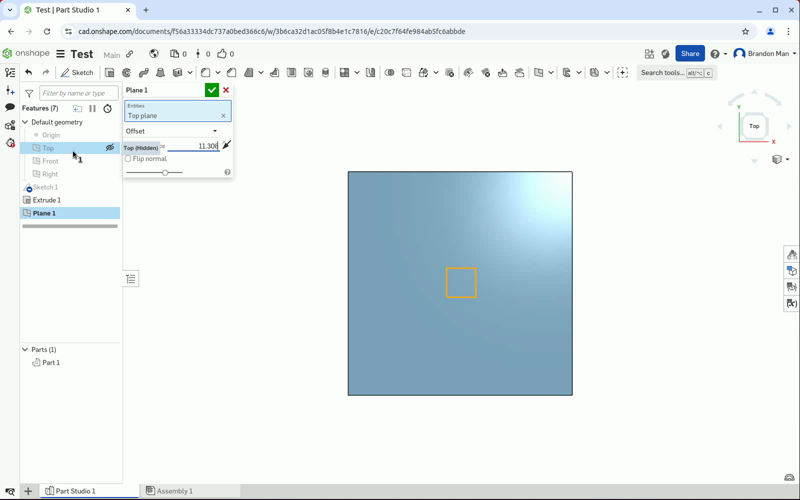
key(enter, 2)
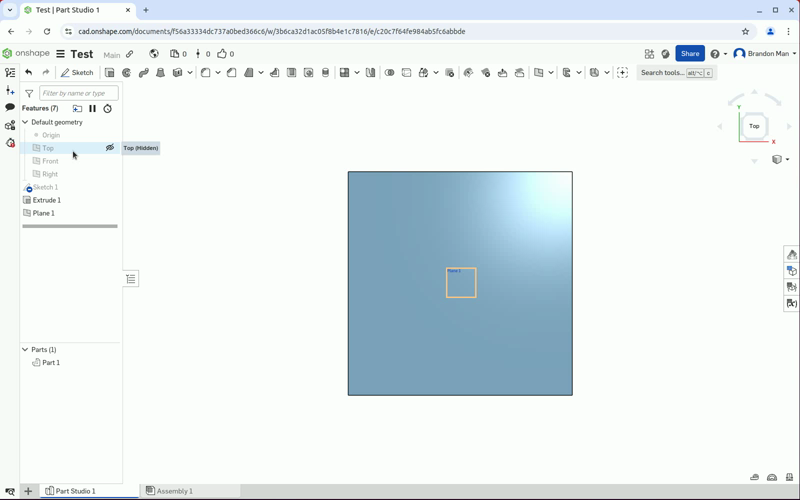
key(shift+s)
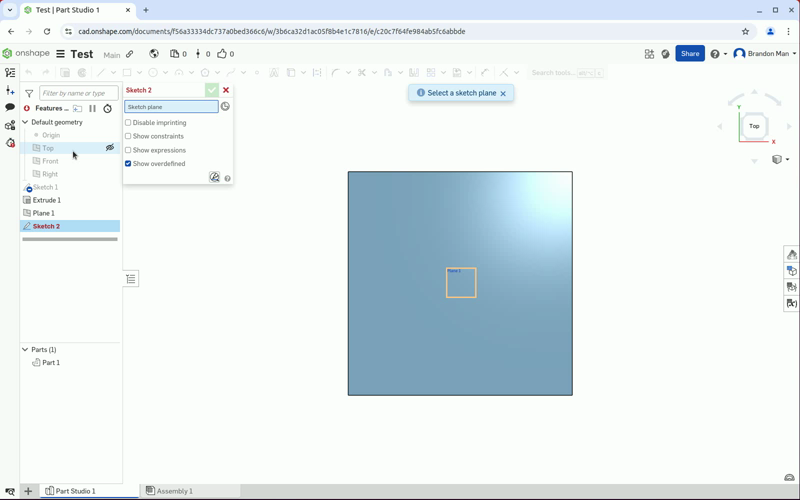
mouse_move(73, 215)
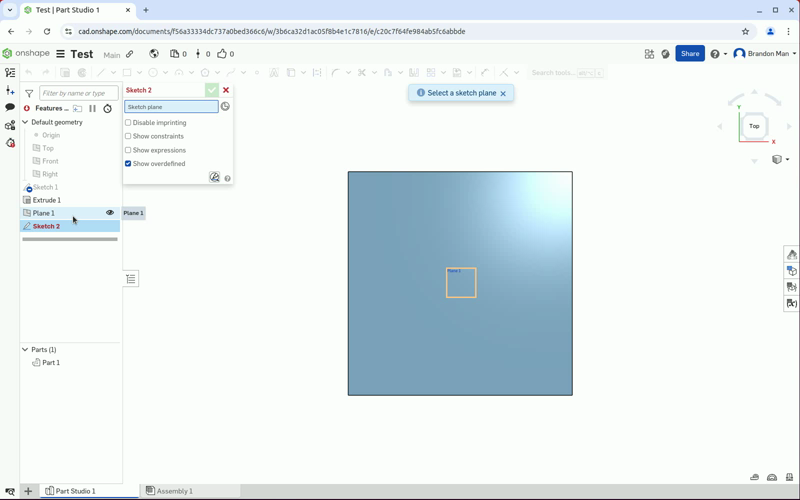
click(73, 215)
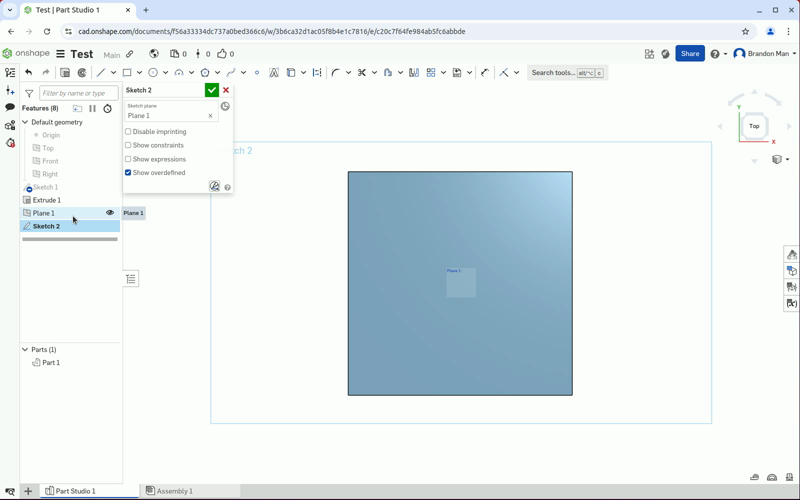
mouse_move(73, 352)
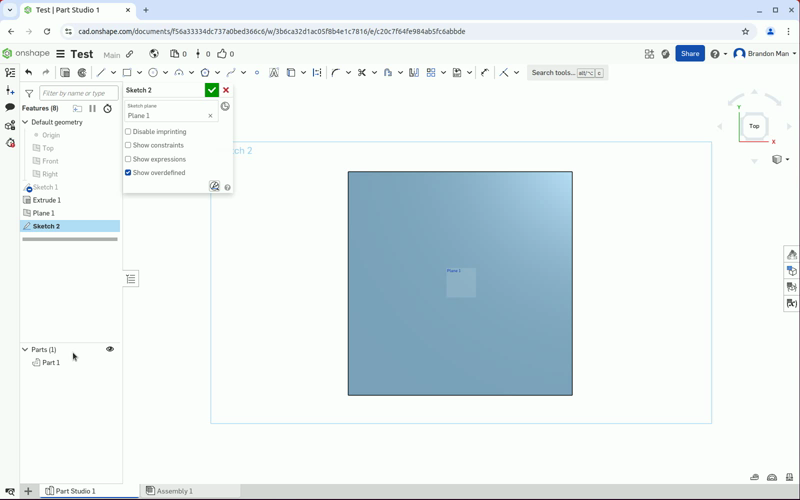
key(y)
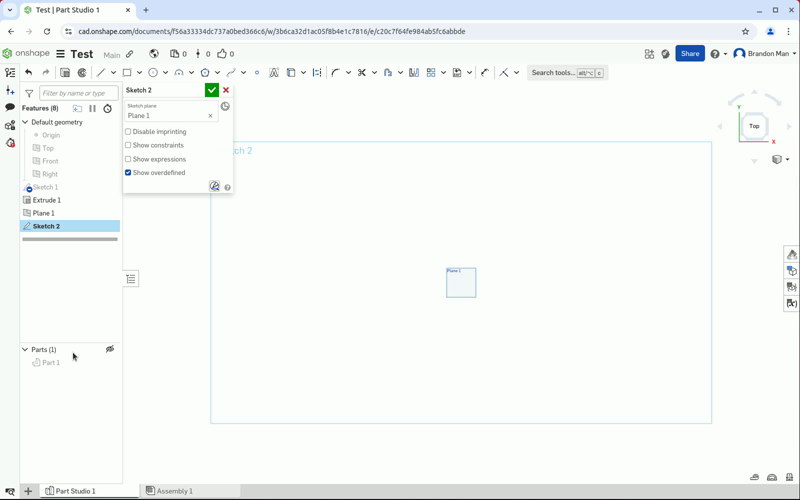
key(l)
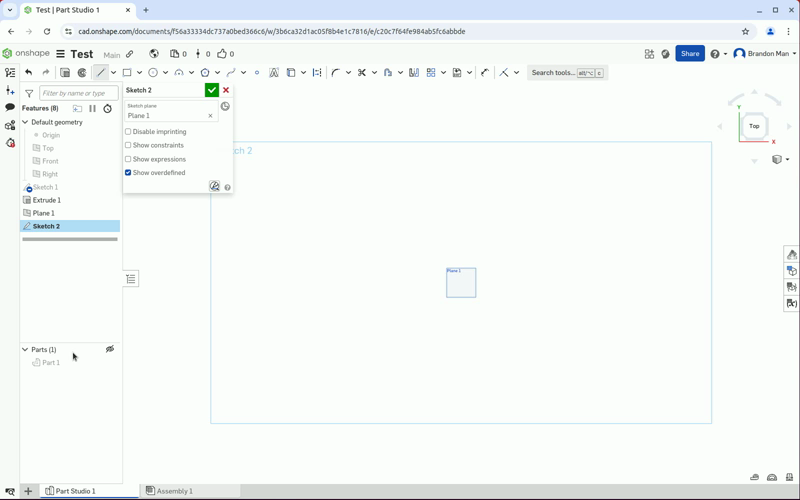
key_down(shift)
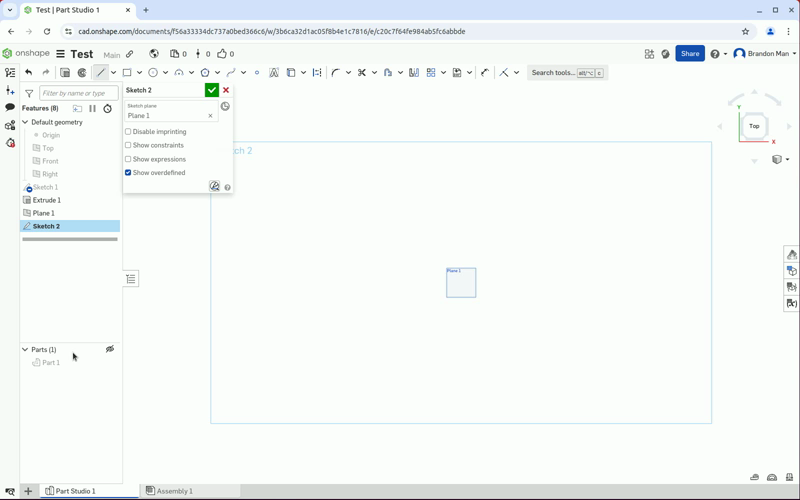
mouse_move(350, 393)
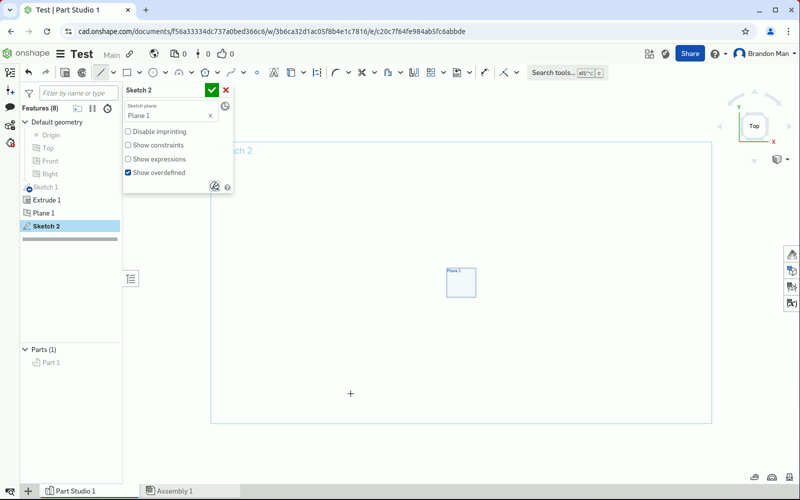
click(350, 393)
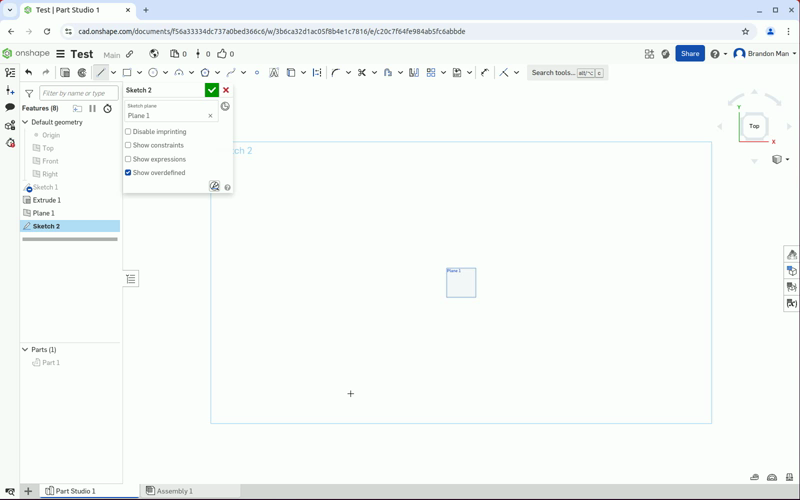
key_up(shift)
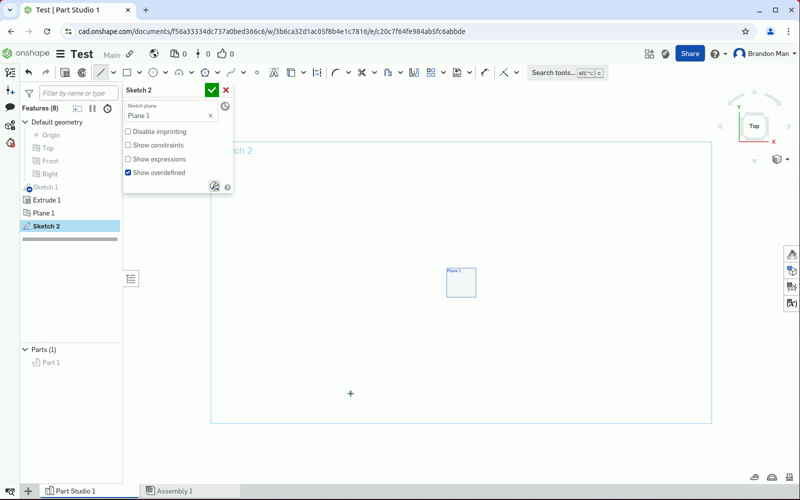
key_down(shift)
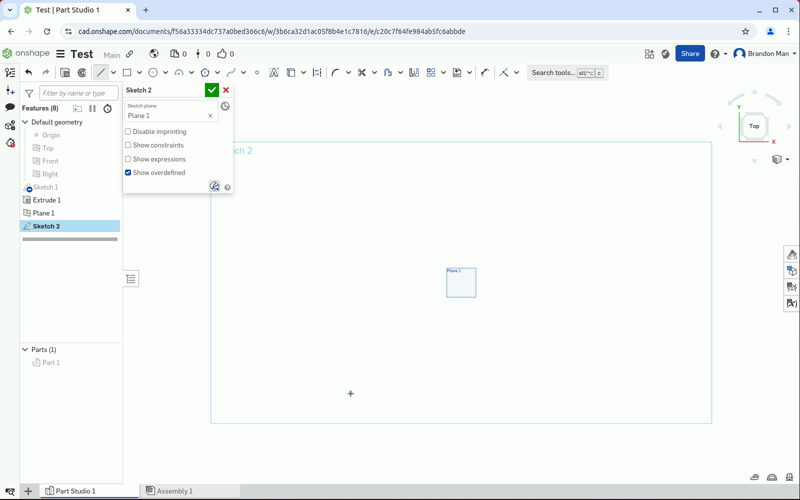
mouse_move(568, 393)
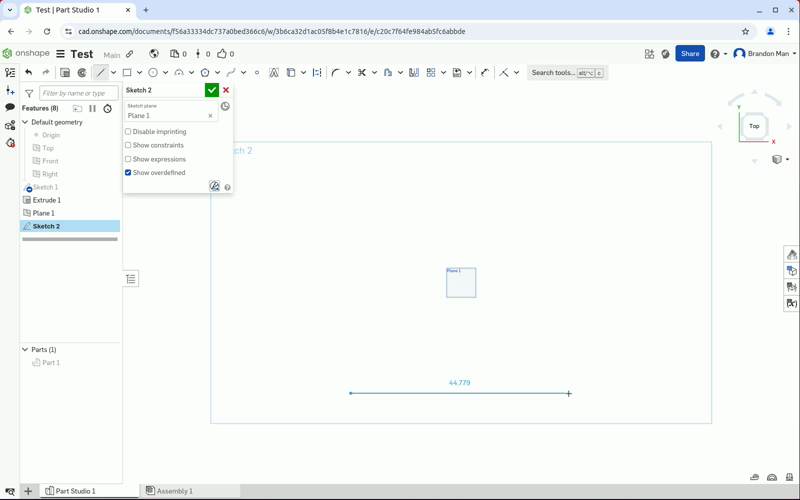
click(568, 393)
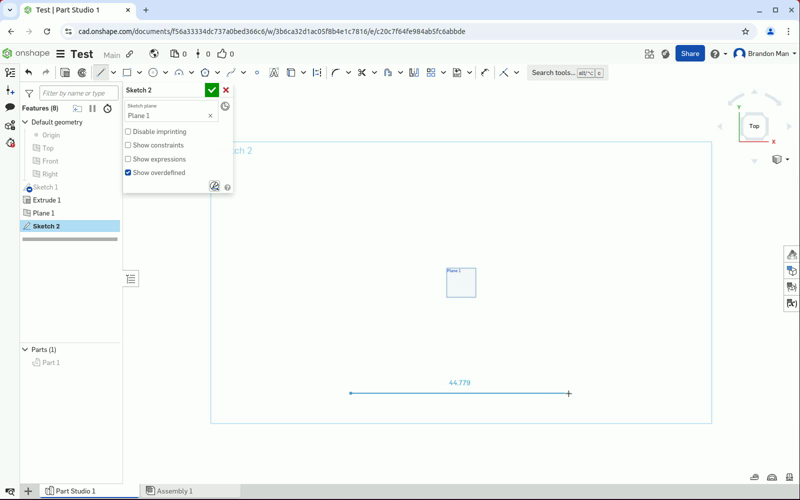
key_up(shift)
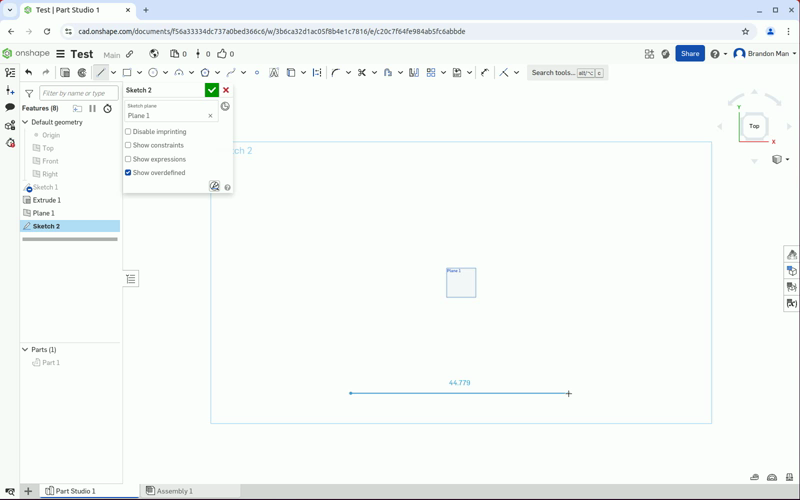
key_down(shift)
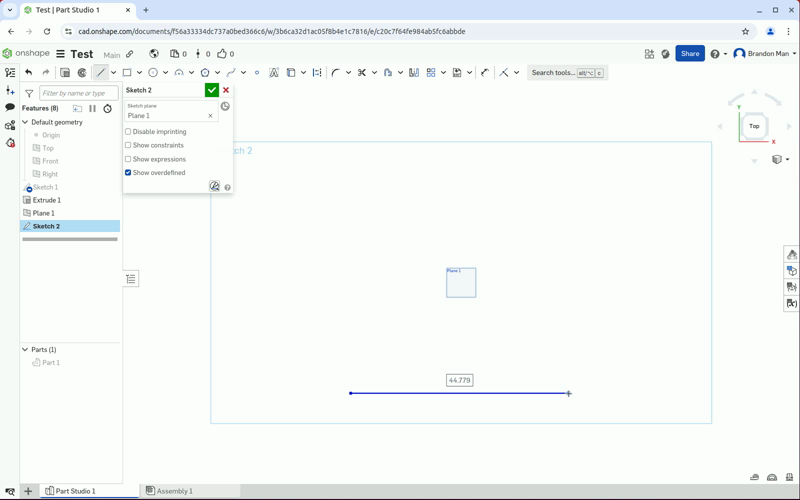
mouse_move(568, 174)
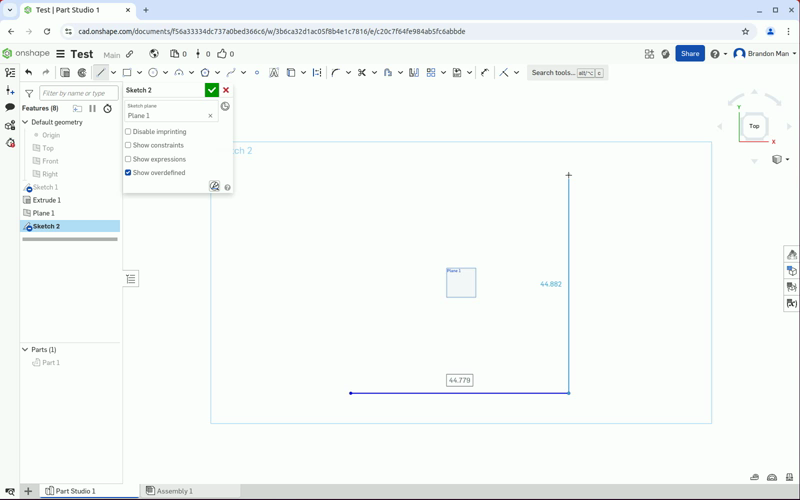
click(568, 174)
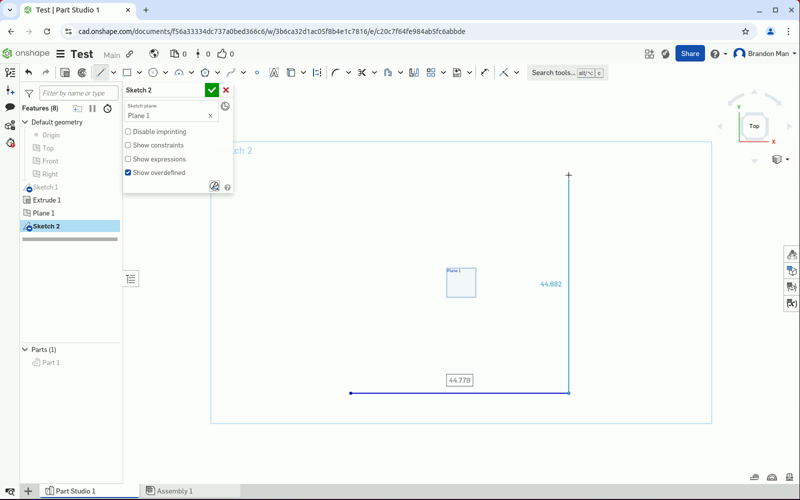
key_up(shift)
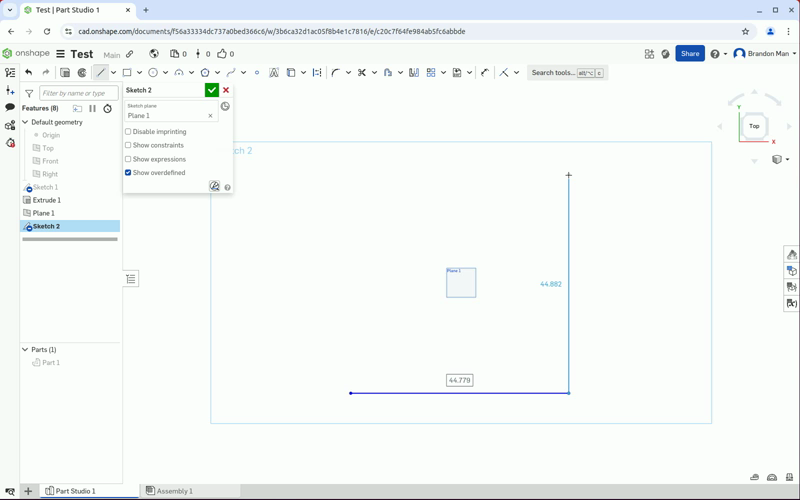
key_down(shift)
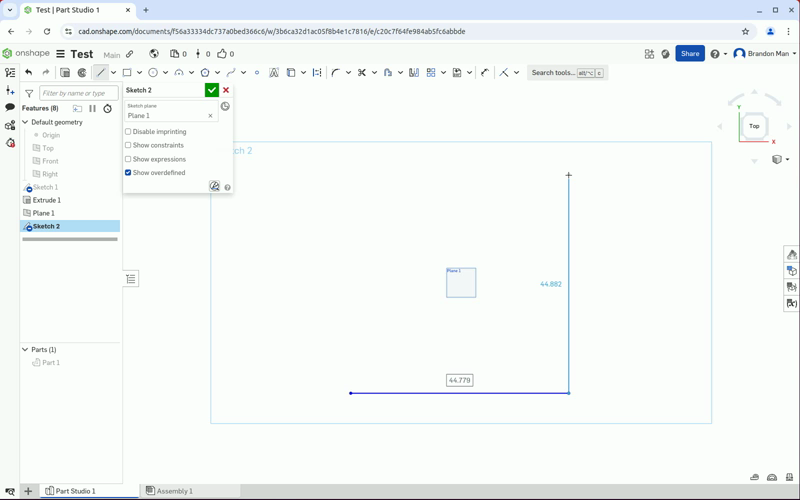
mouse_move(350, 174)
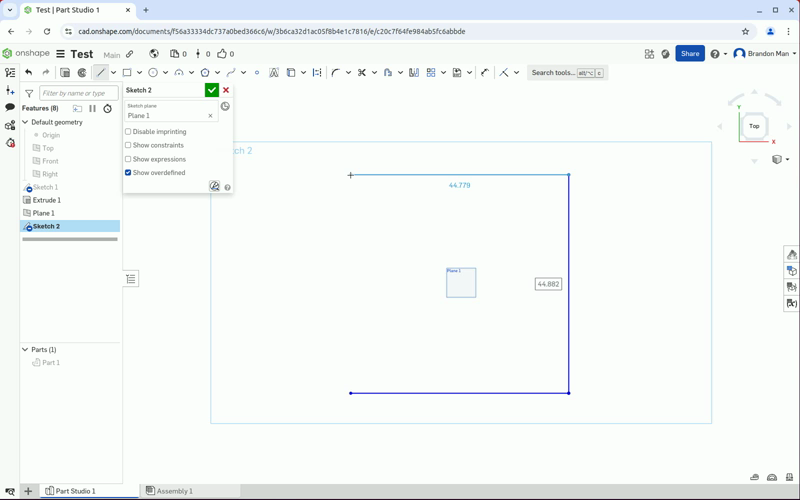
click(350, 174)
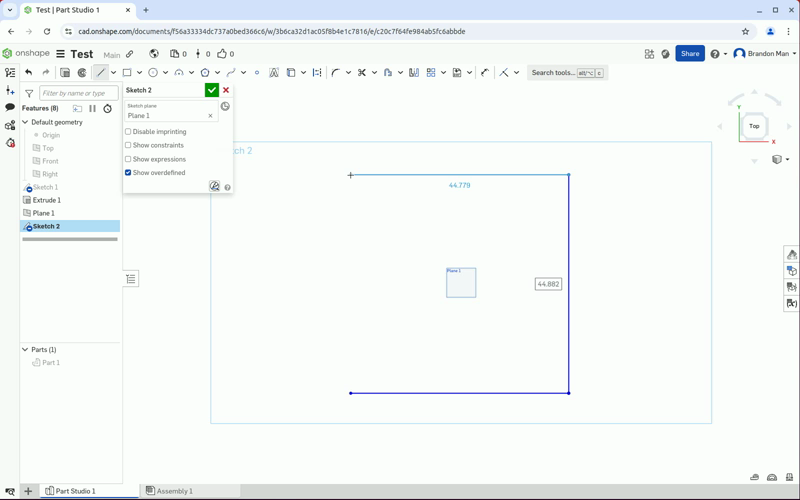
key_up(shift)
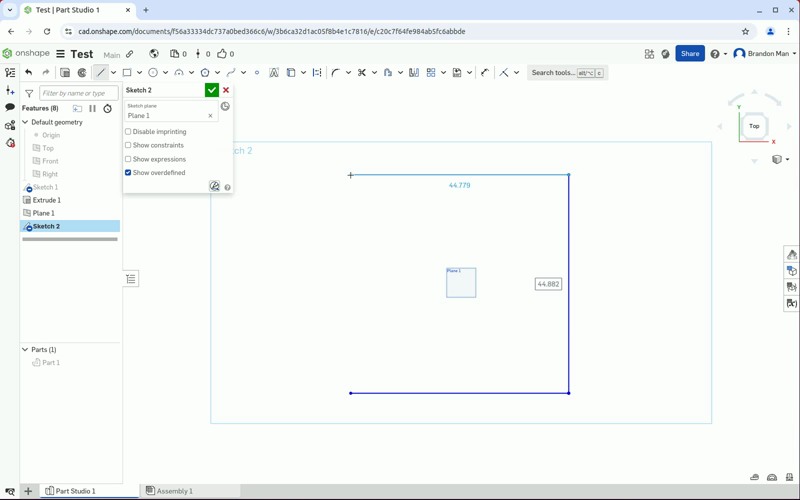
key_down(shift)
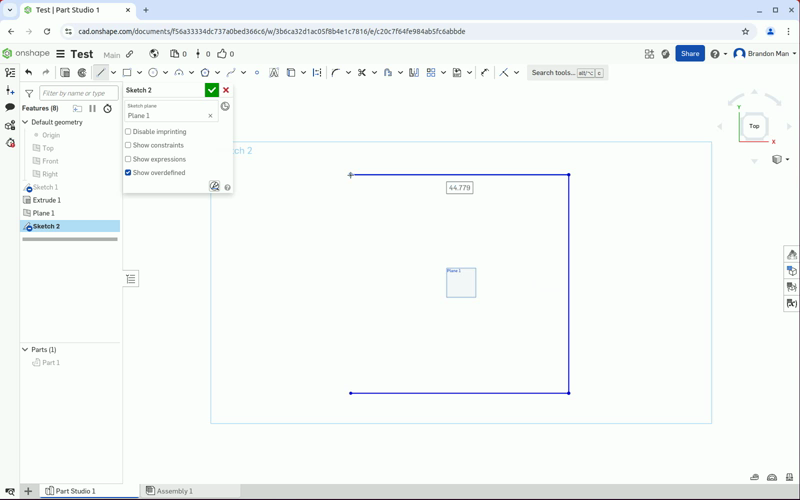
mouse_move(350, 393)
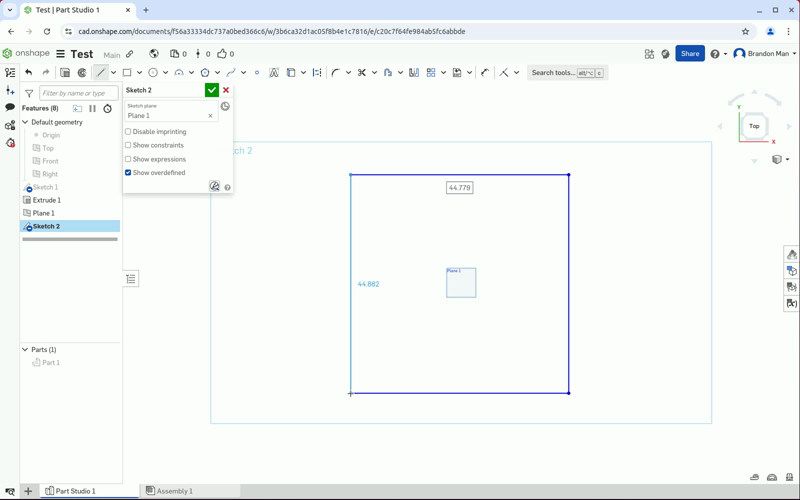
key_up(shift)
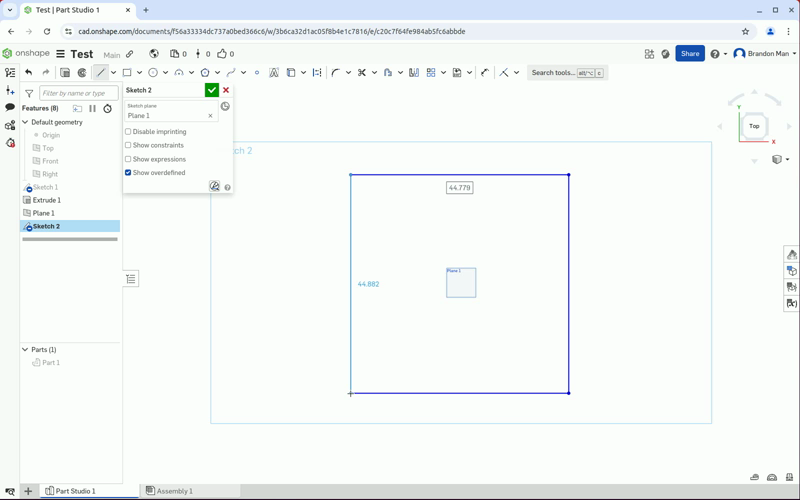
click(350, 393)
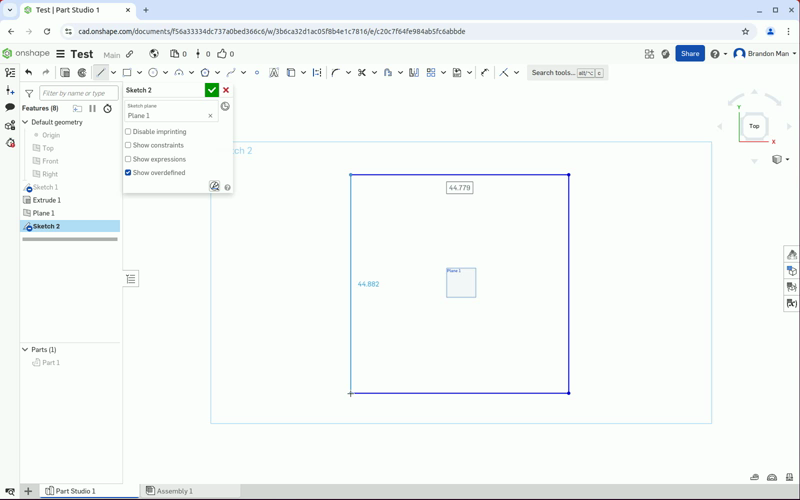
key(esc)
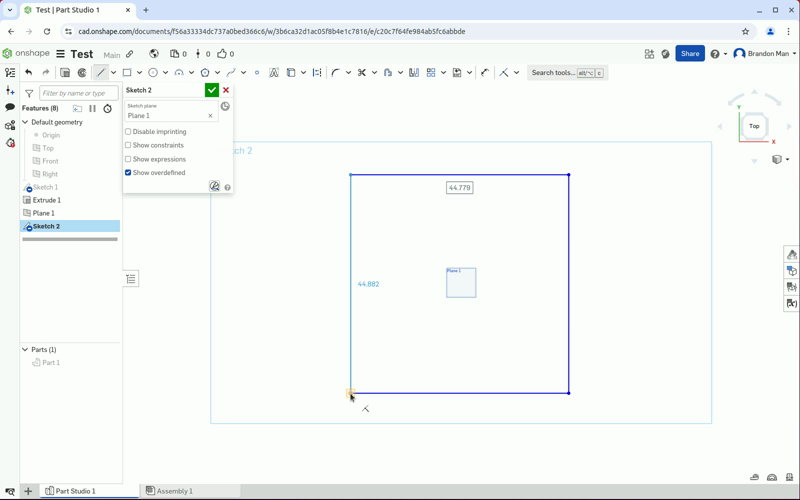
mouse_move(533, 353)
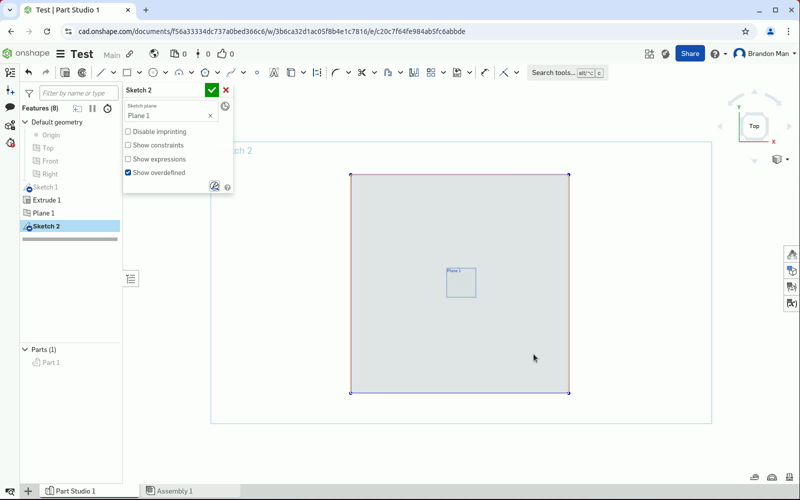
click(533, 353)
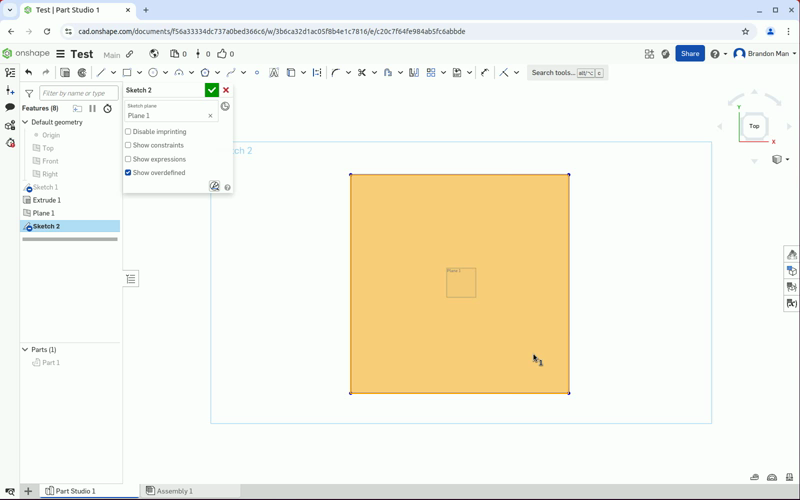
mouse_move(73, 352)
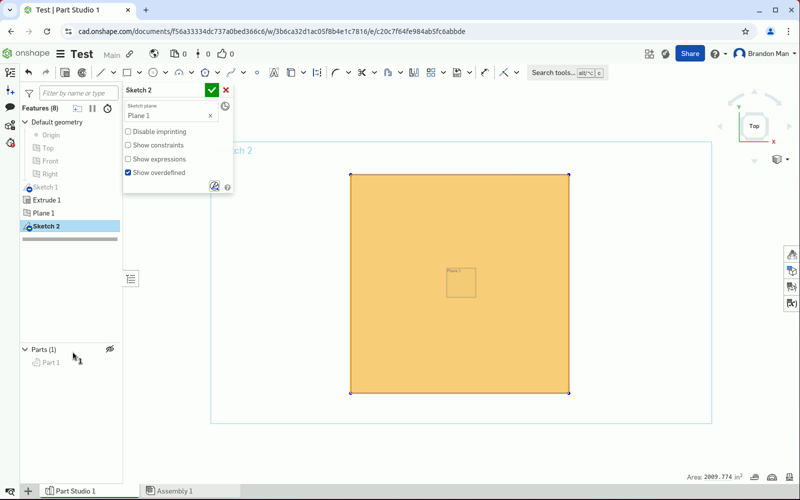
key(shift+y)
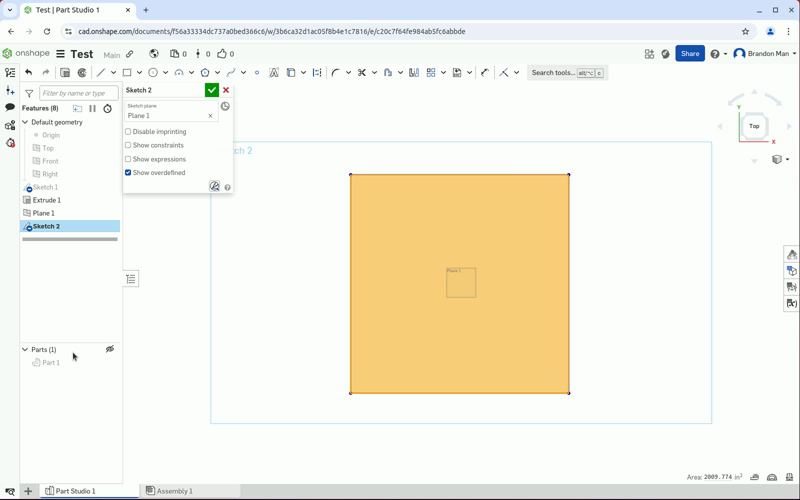
key(shift+e)
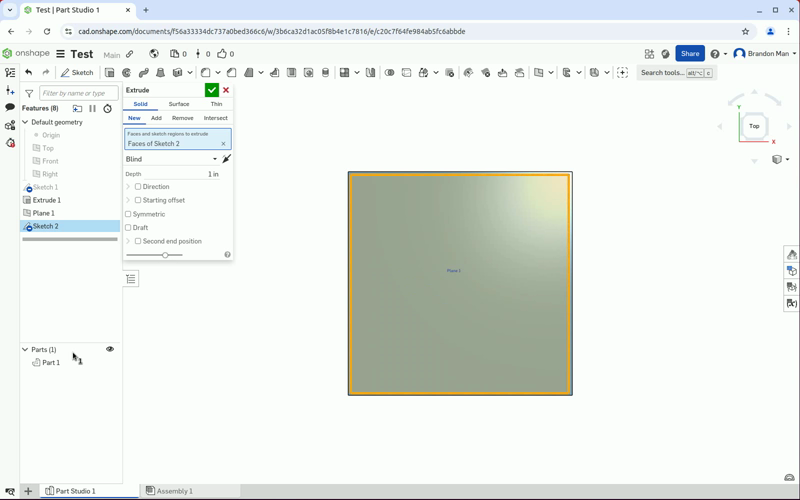
mouse_move(143, 106)
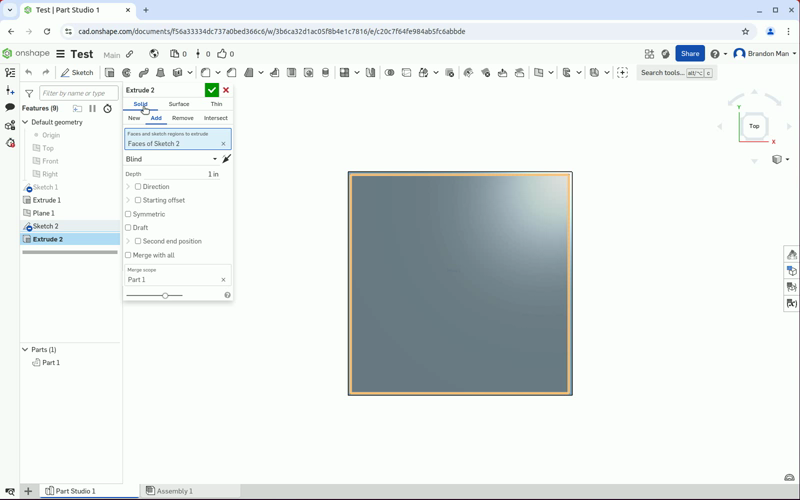
click(143, 106)
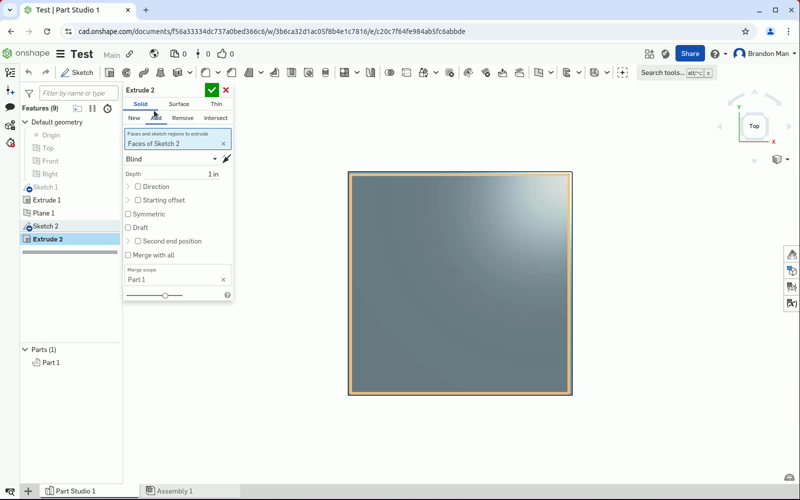
mouse_move(186, 120)
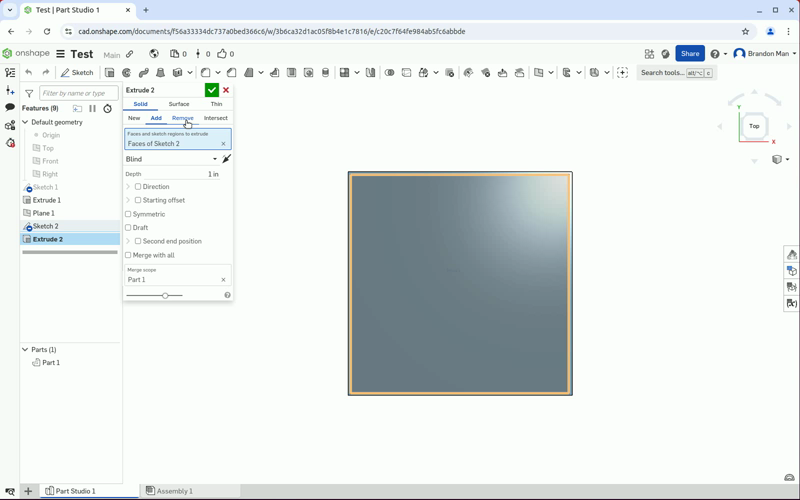
click(186, 120)
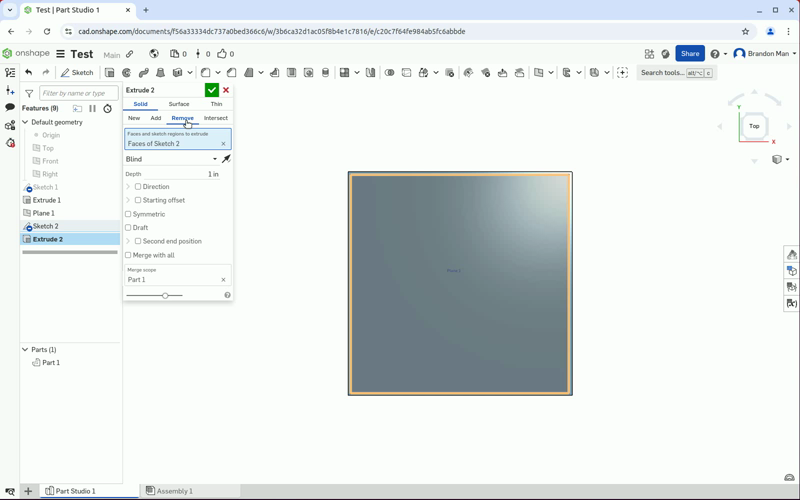
key(tab, 4)
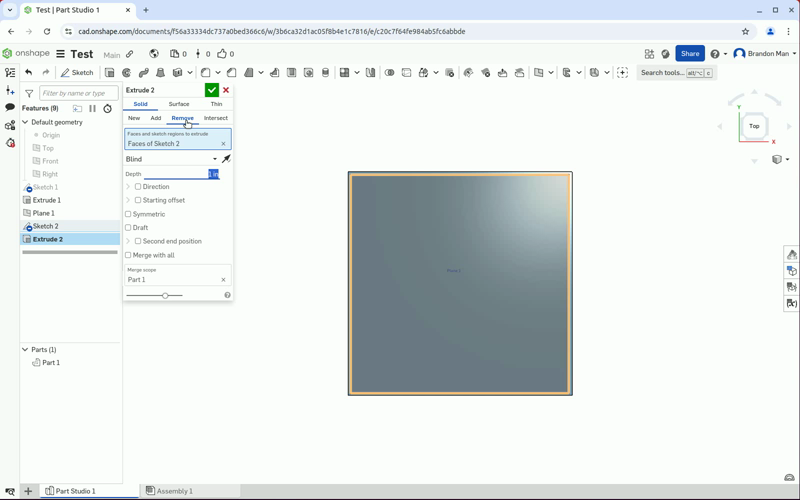
text(6.74)
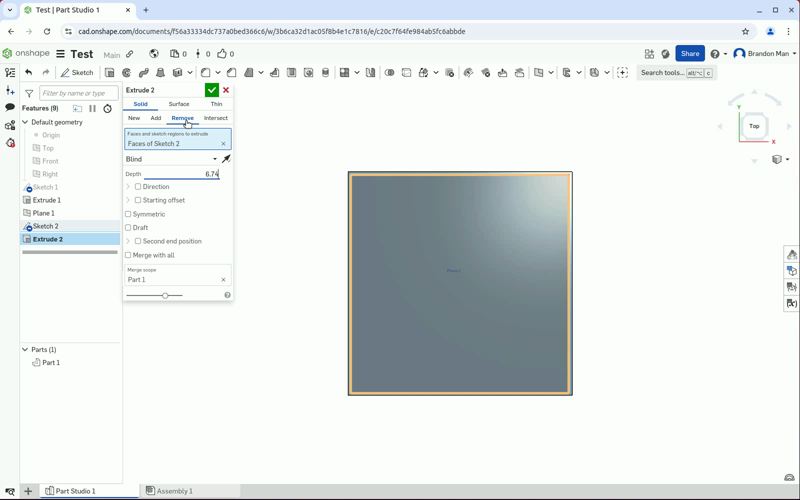
key(tab, 6)
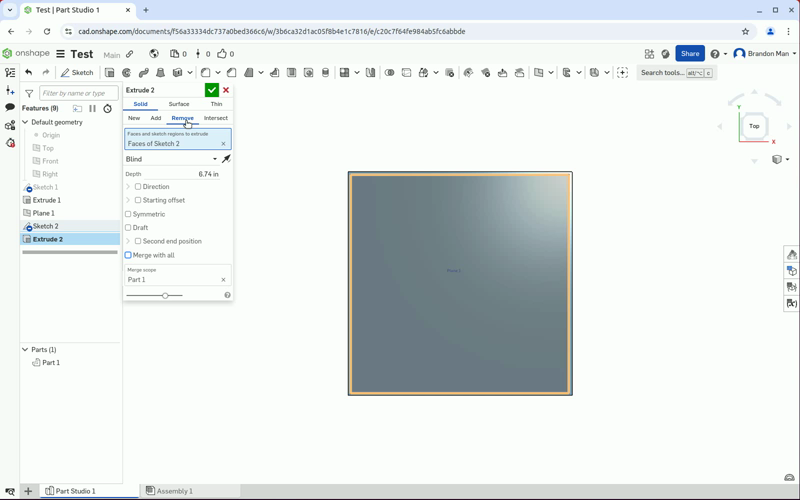
key(space)
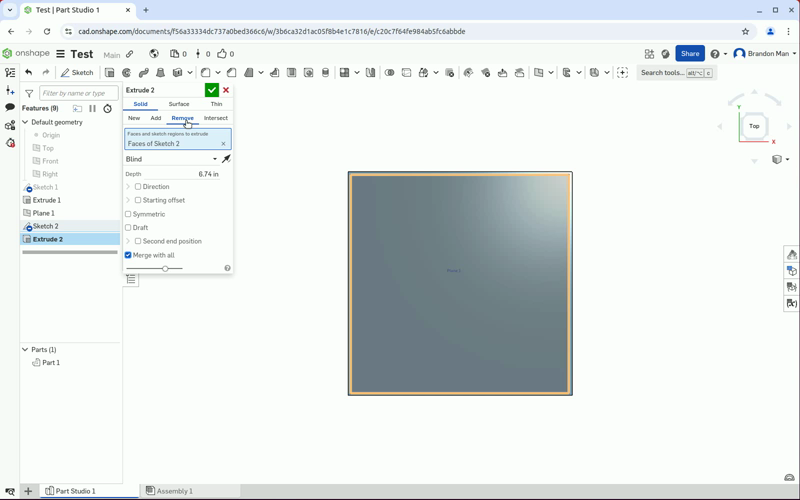
key(enter)
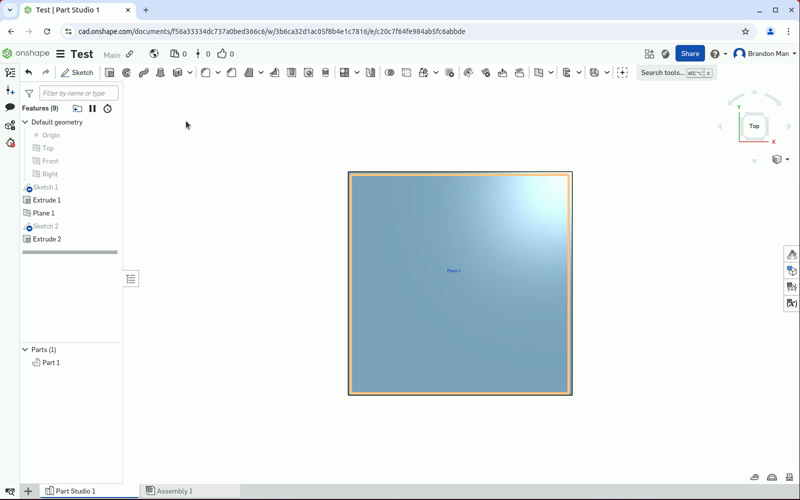
key(shift+h)
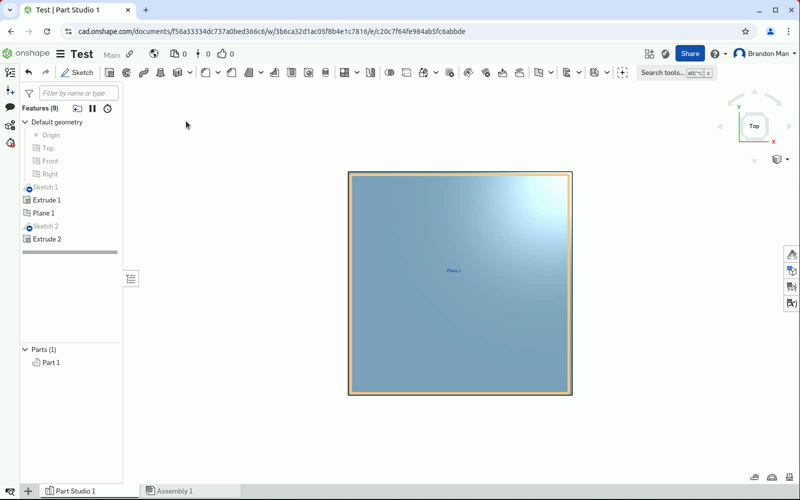
key(shift+h)
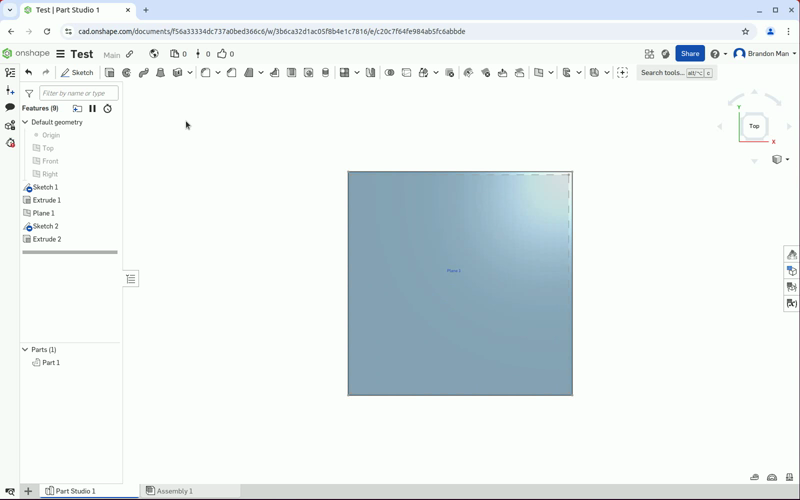
key(shift+7)
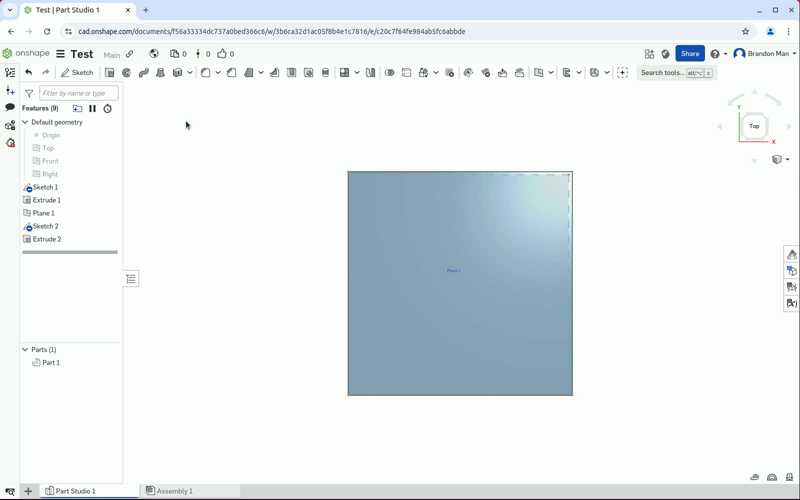
key(up, 3)
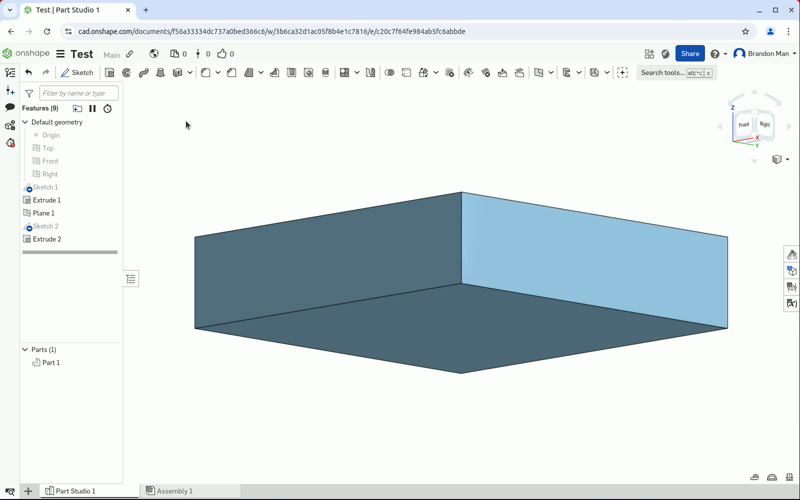
key(left, 3)
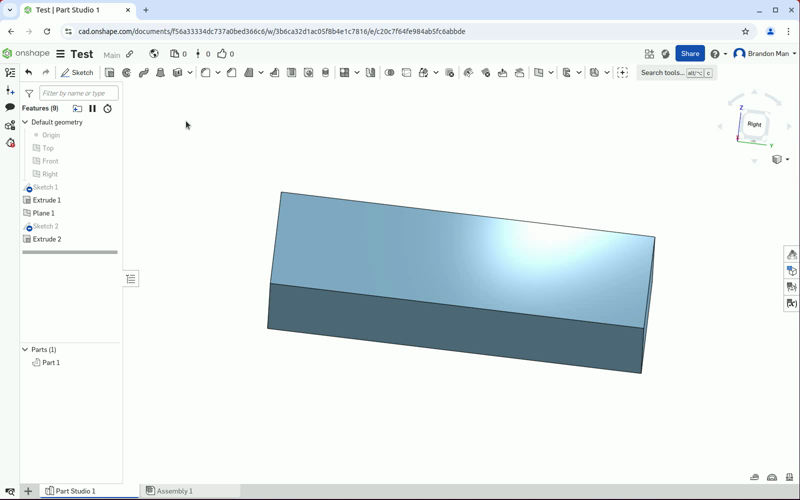
key(right, 3)
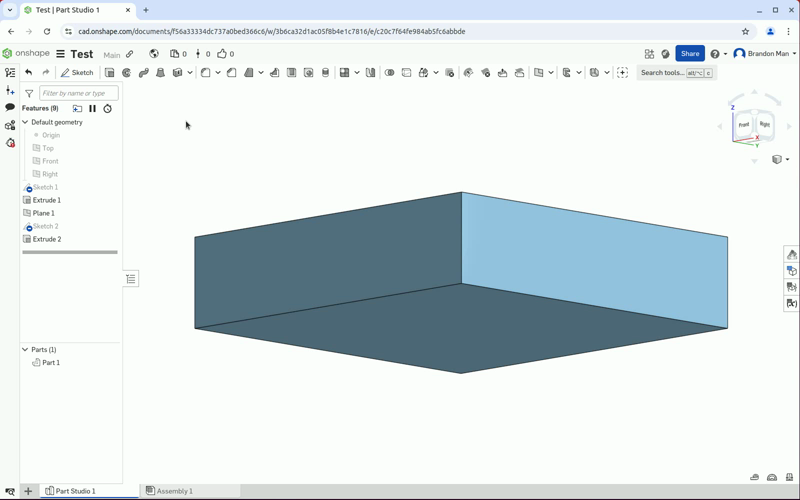
key(down, 3)
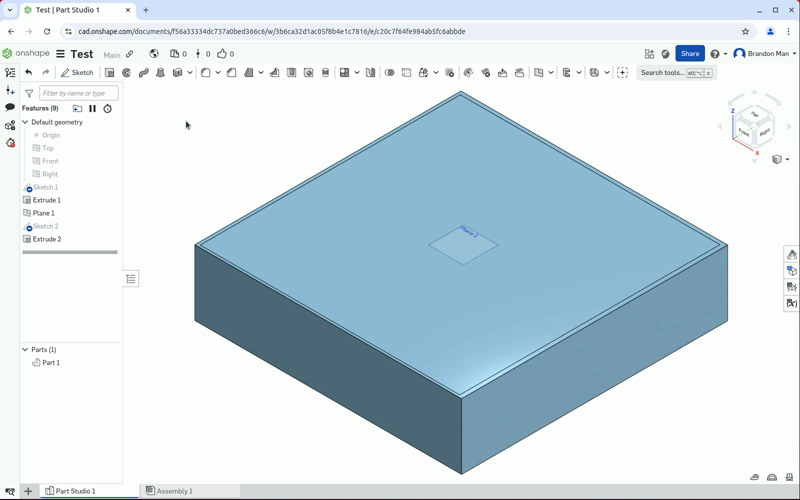
mouse_move(73, 189)
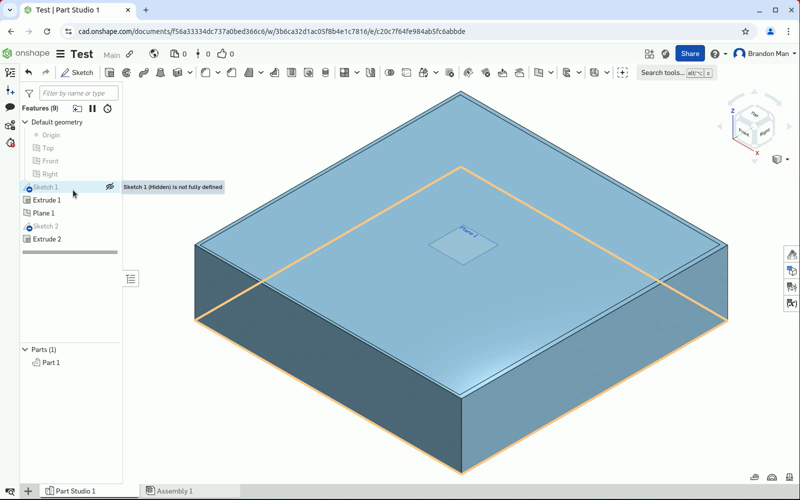
click(73, 189)